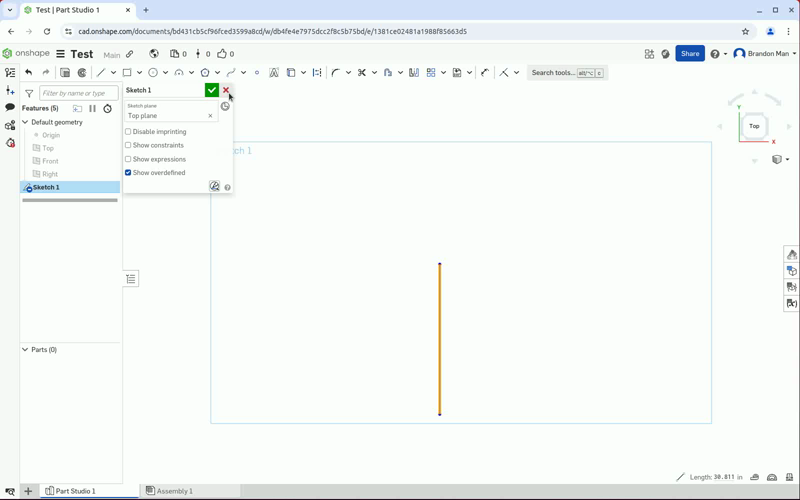
key(shift+h)
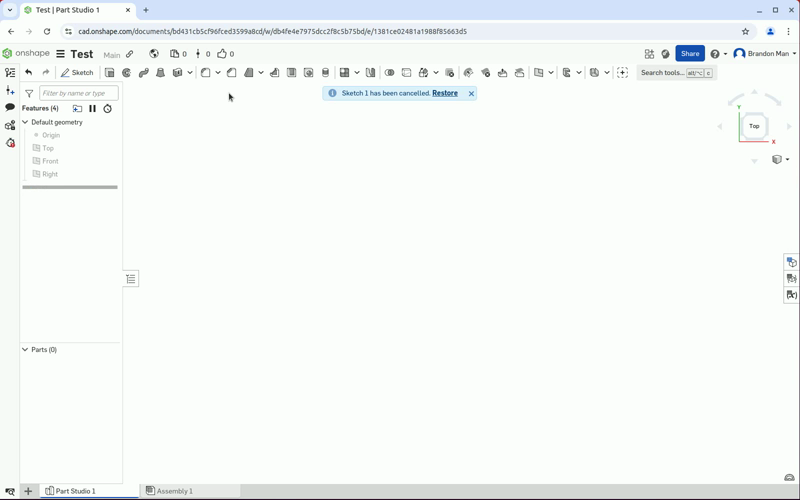
mouse_move(73, 352)
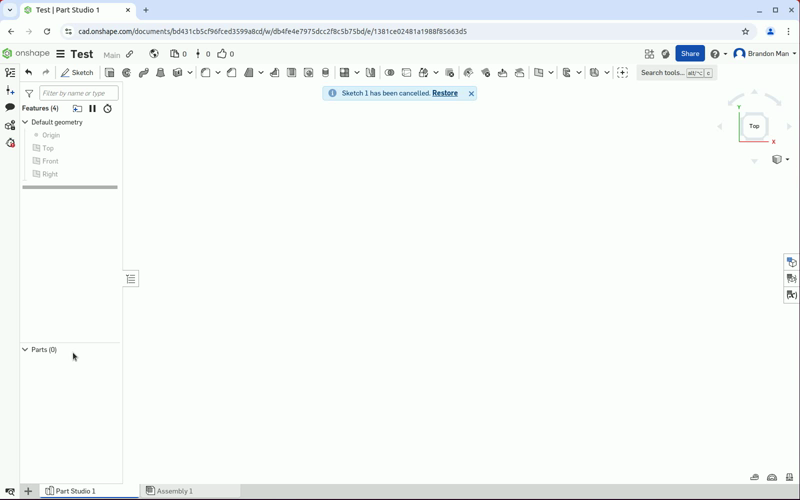
key(y)
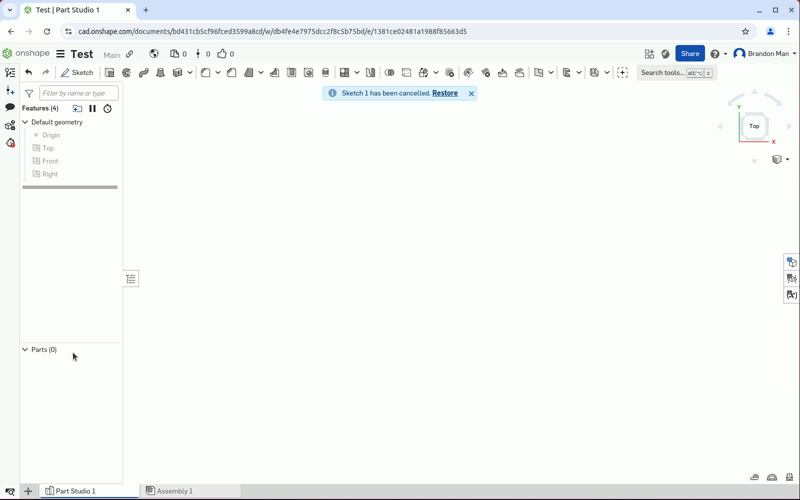
key(shift+p)
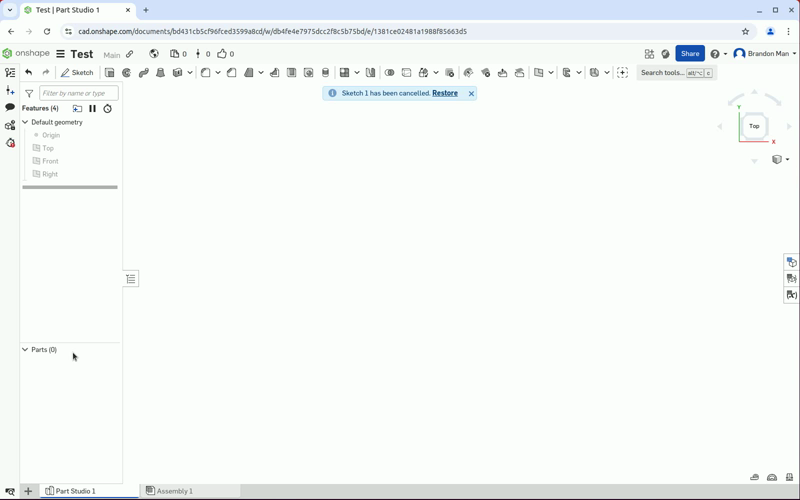
key(space)
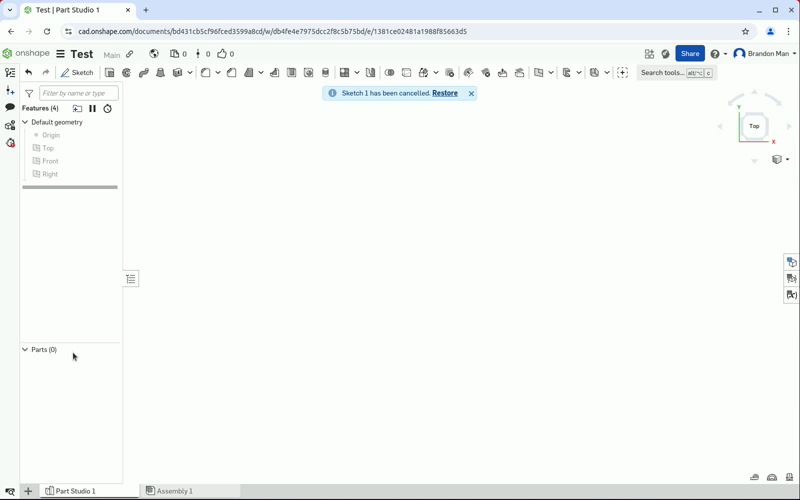
key_down(shift)
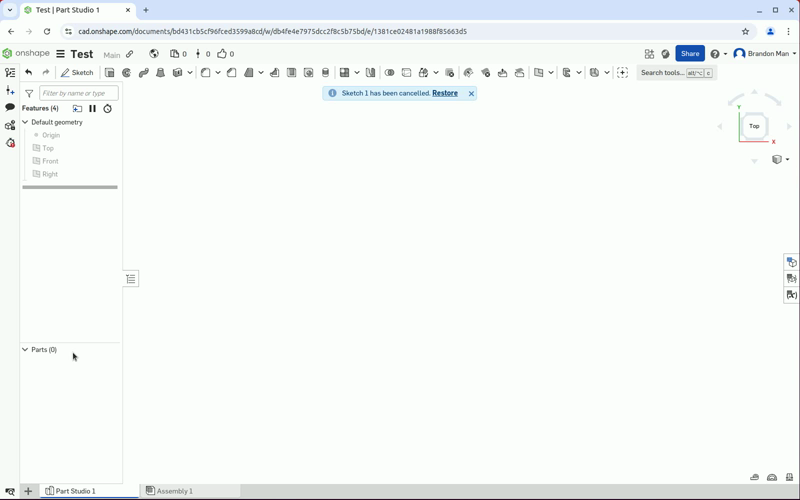
key(up)
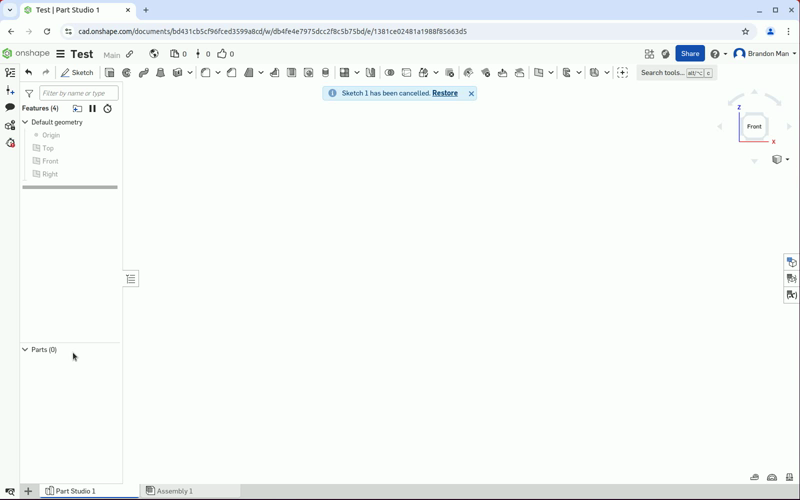
key_up(shift)
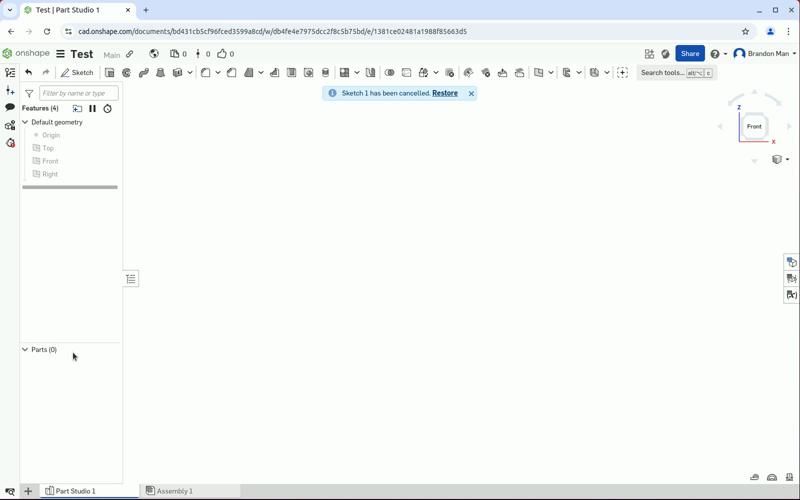
mouse_move(73, 352)
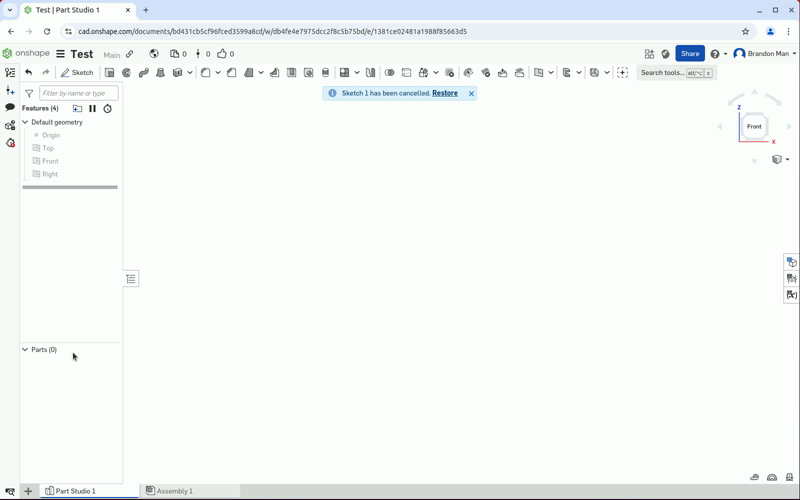
key(shift+y)
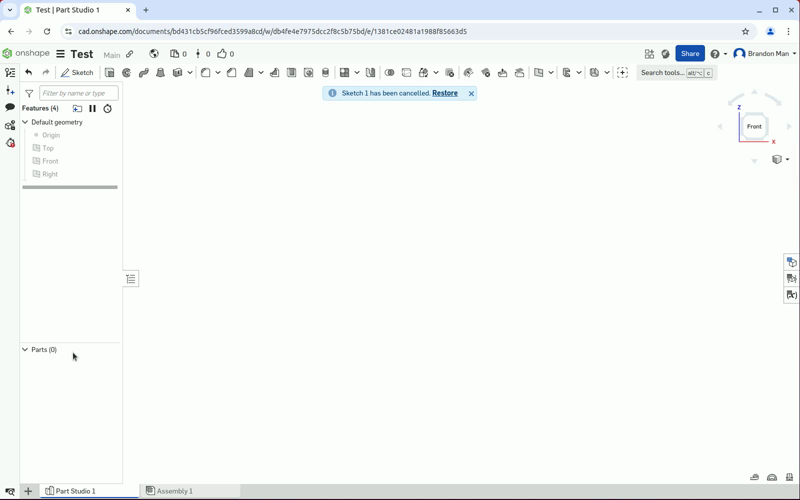
key(shift+s)
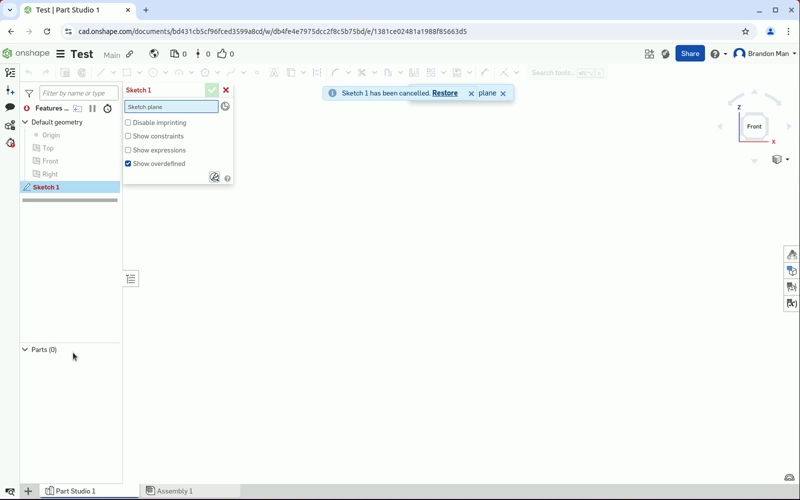
mouse_move(73, 163)
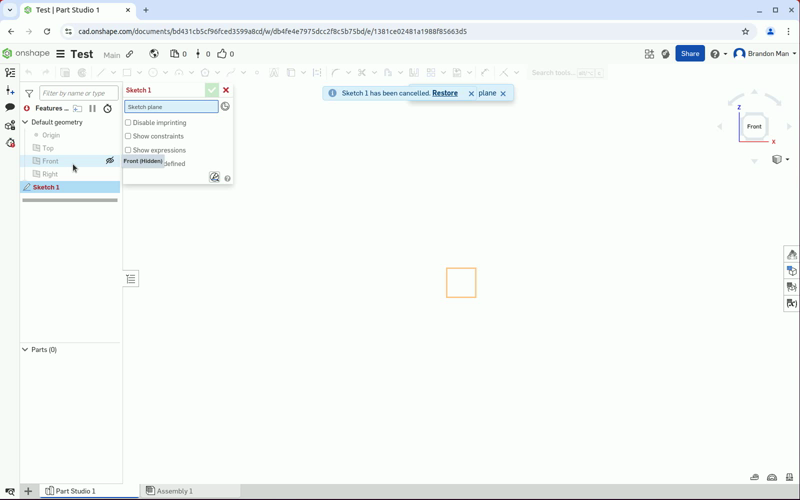
click(73, 163)
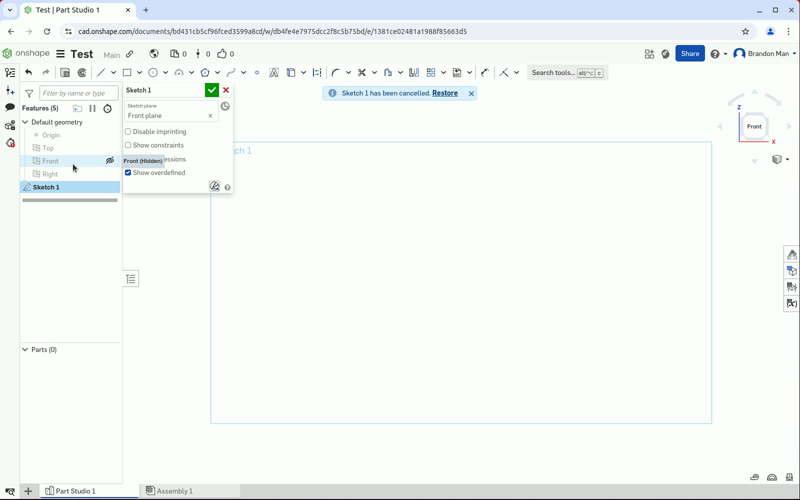
mouse_move(73, 352)
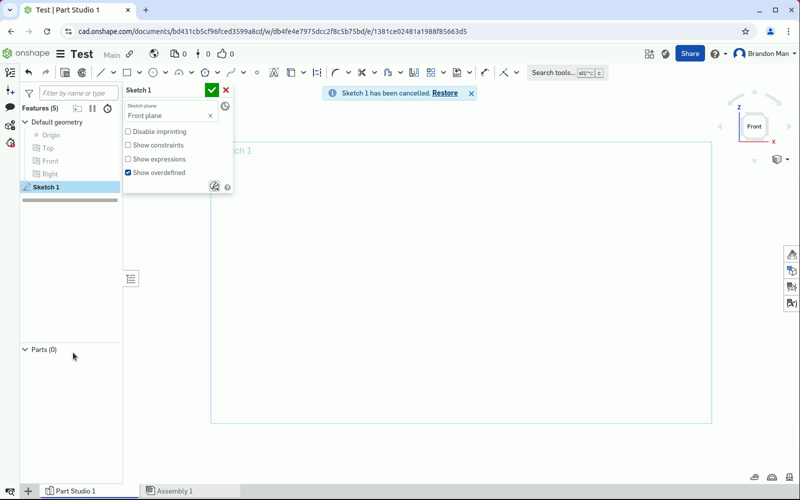
key(y)
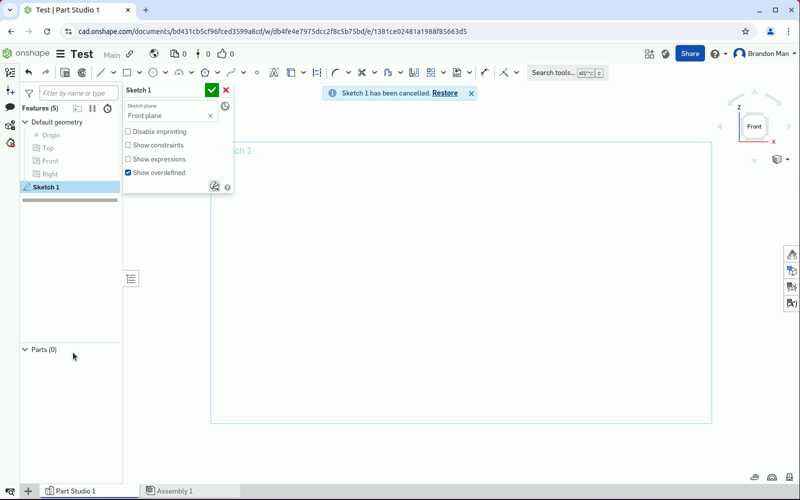
key(l)
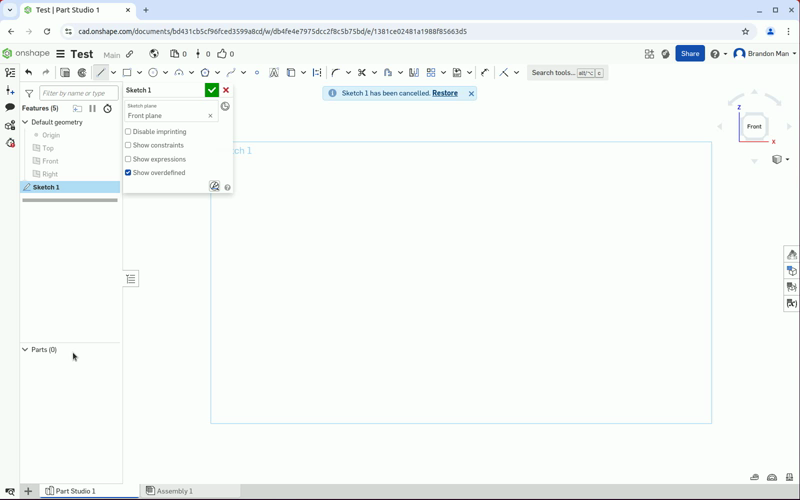
key_down(shift)
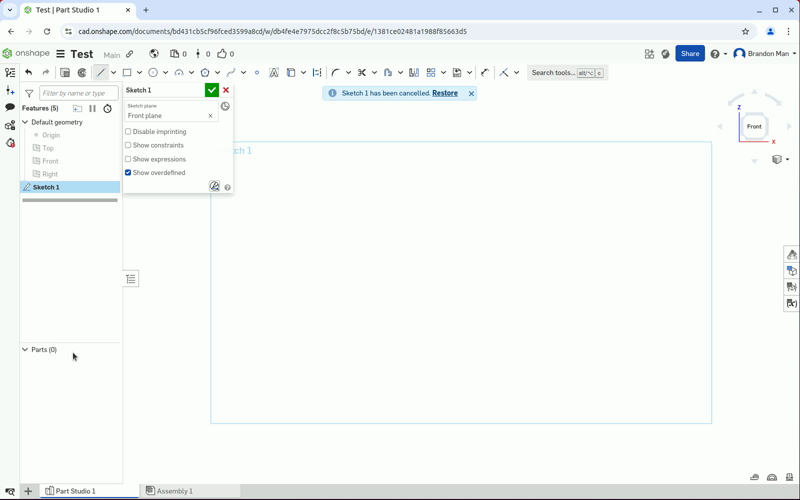
mouse_move(348, 284)
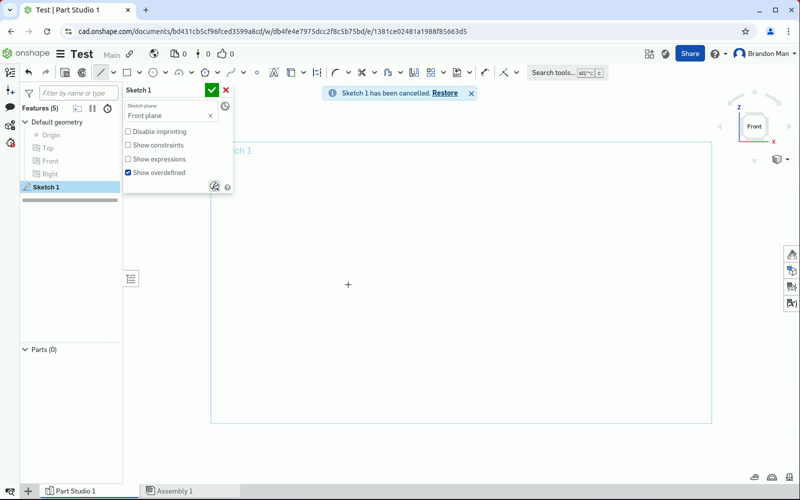
click(348, 284)
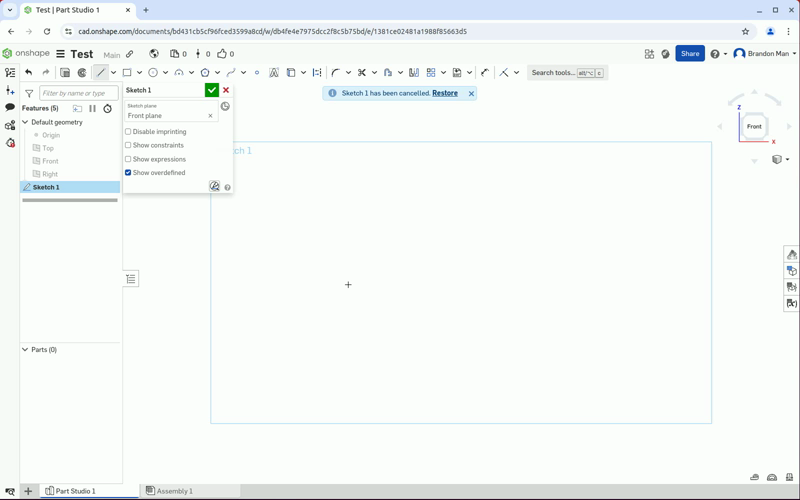
key_up(shift)
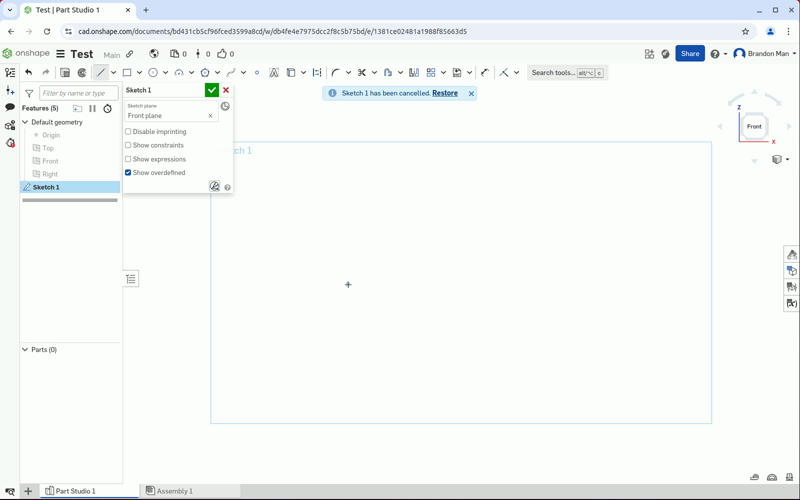
key_down(shift)
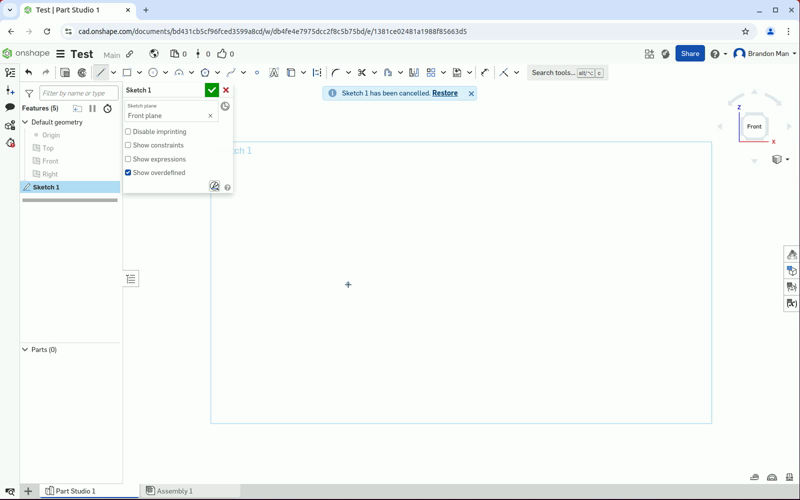
mouse_move(572, 284)
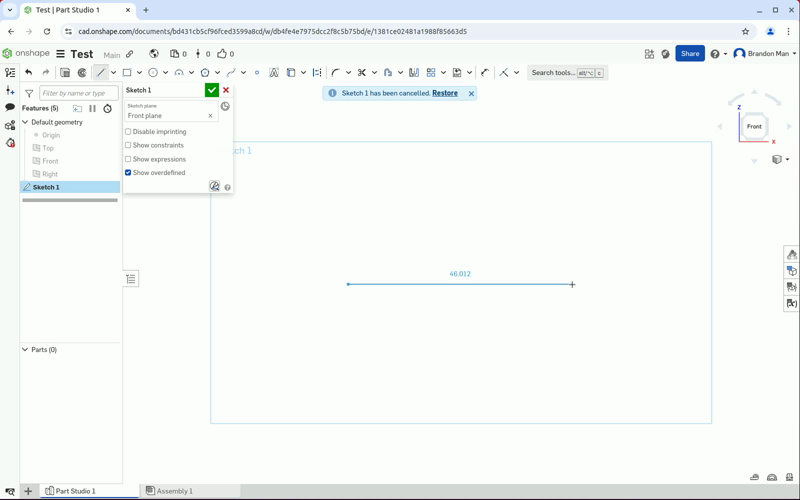
click(572, 284)
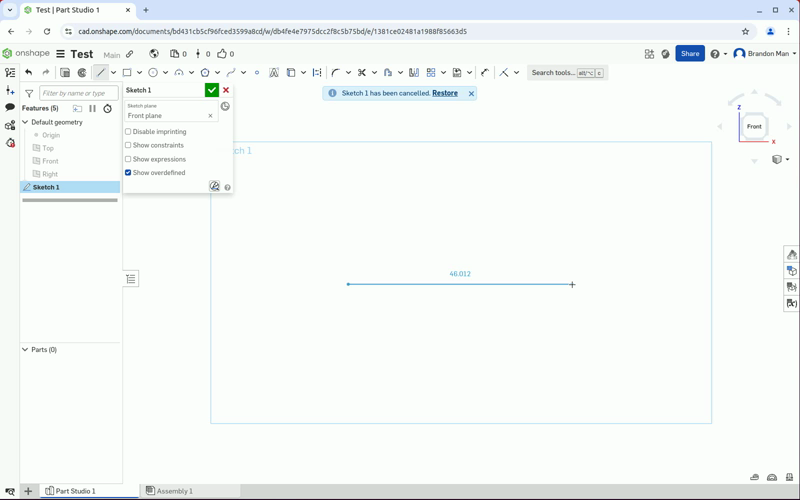
key_up(shift)
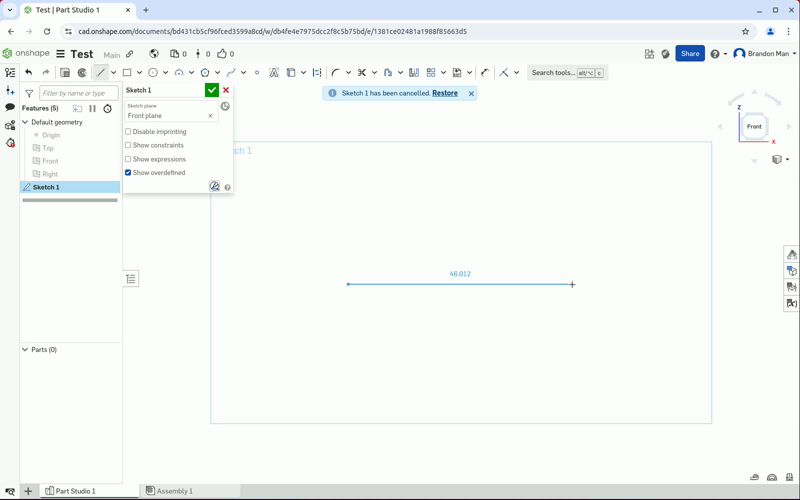
key_down(shift)
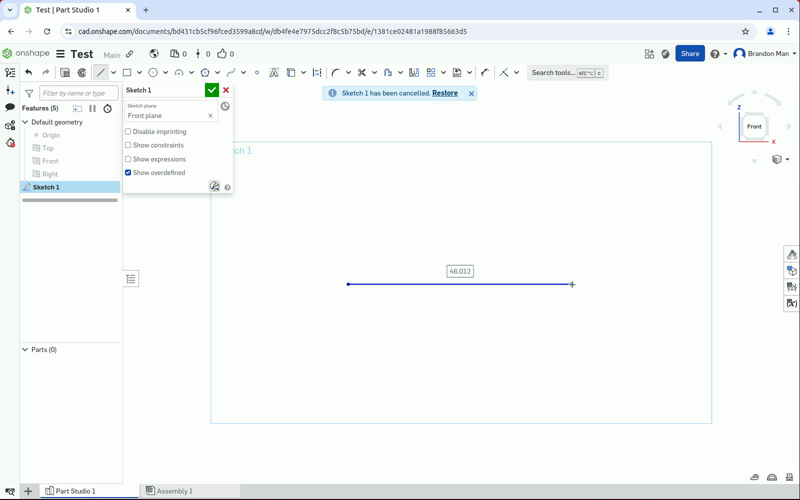
mouse_move(589, 284)
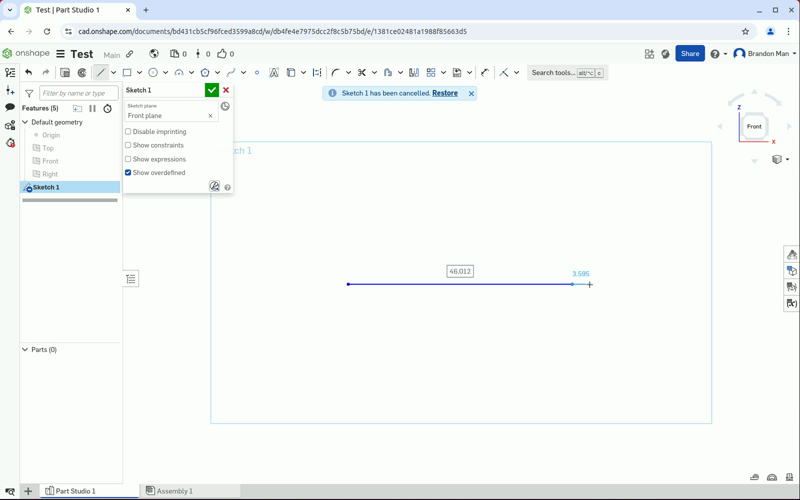
mouse_move(572, 281)
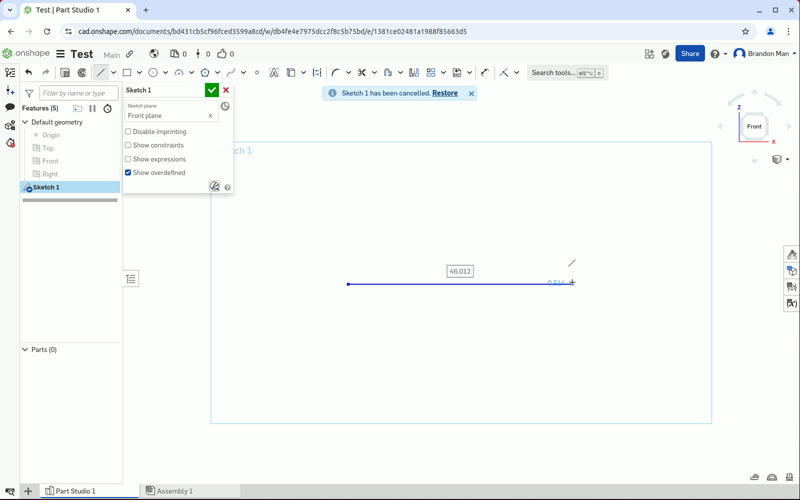
scroll(6)
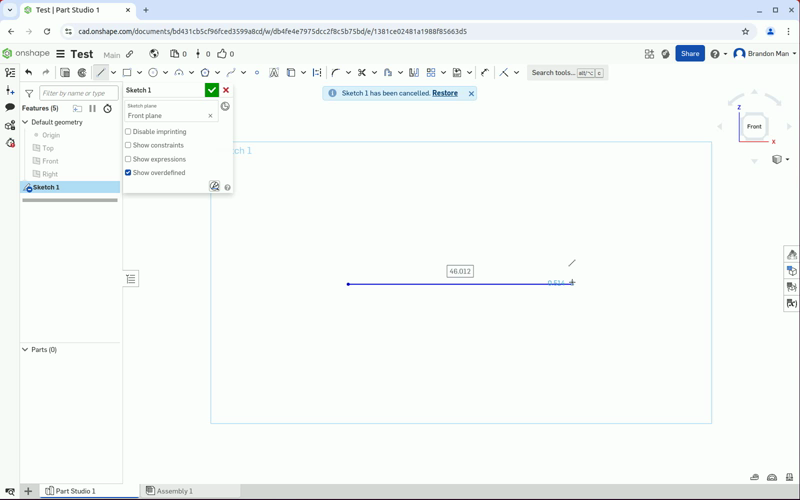
scroll(6)
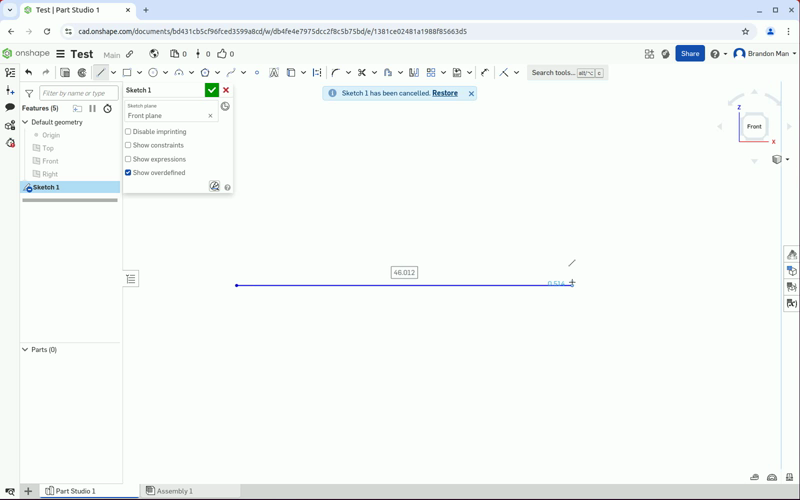
scroll(6)
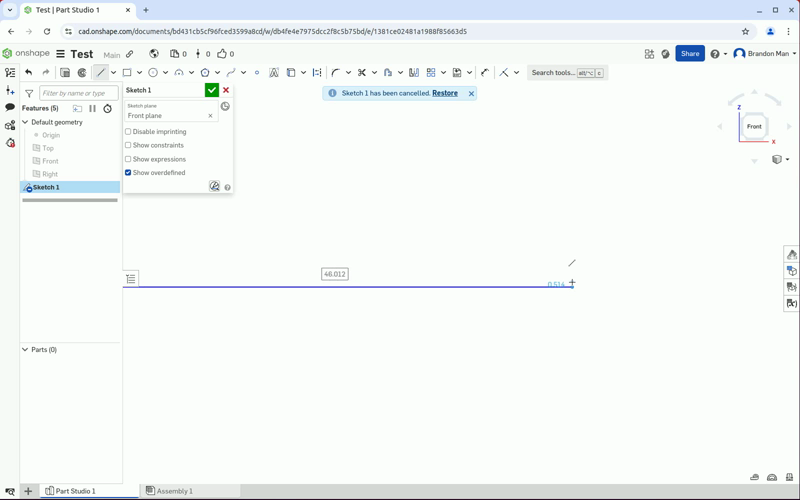
scroll(6)
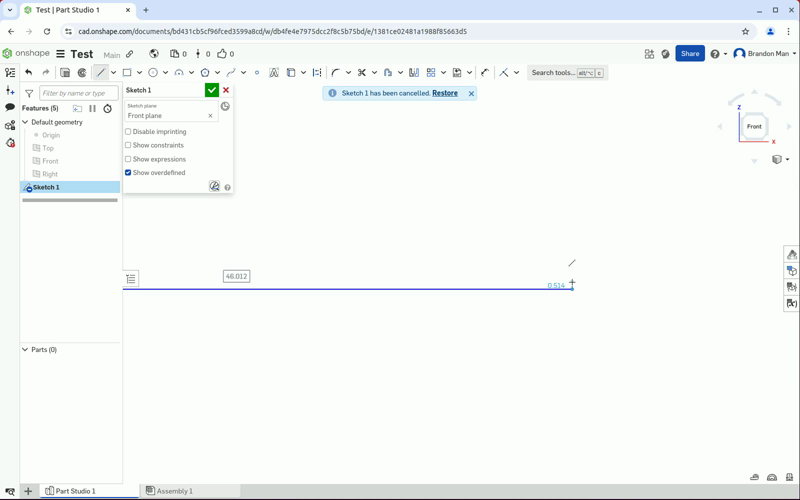
scroll(6)
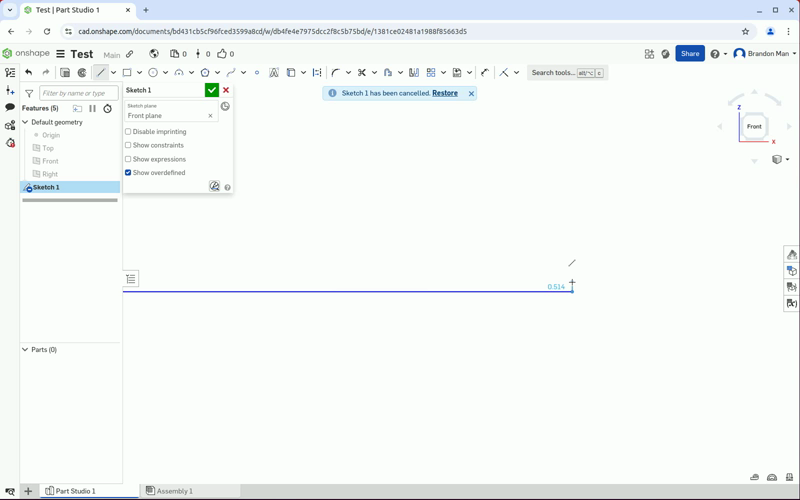
scroll(6)
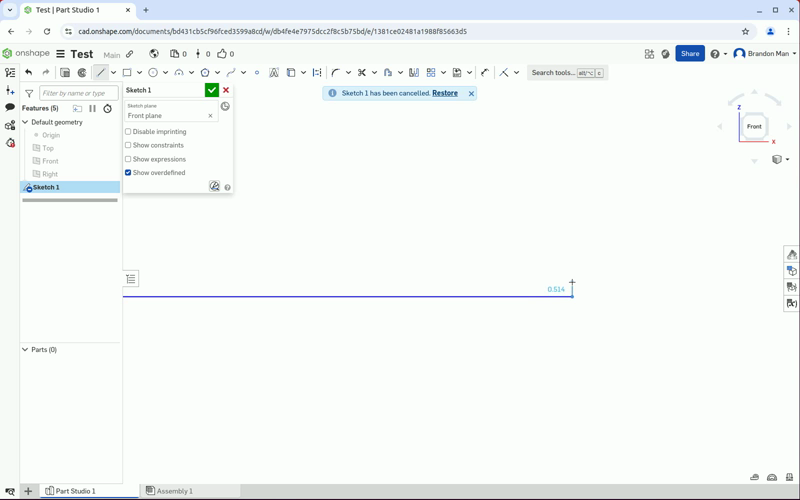
scroll(6)
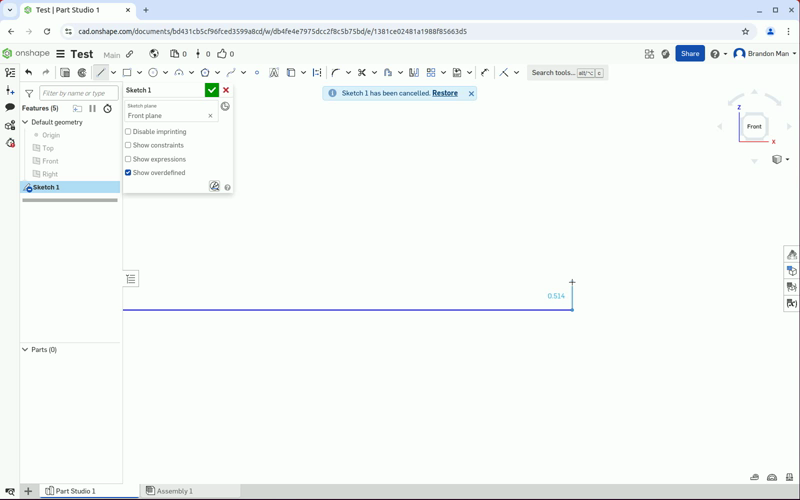
click(572, 281)
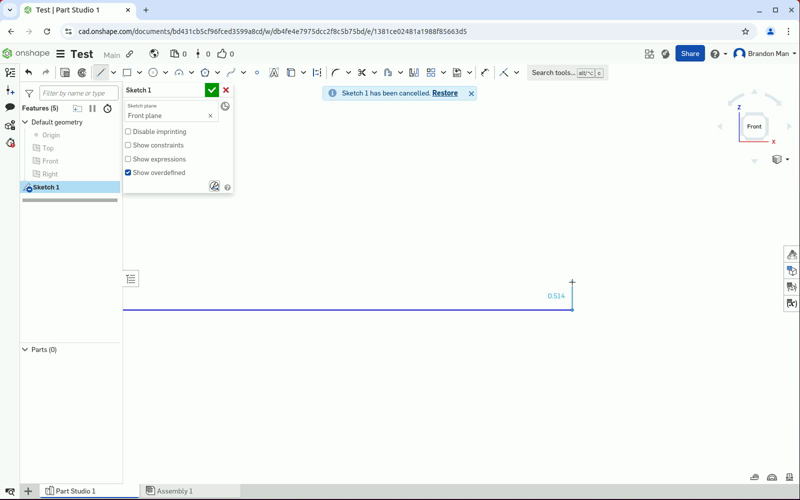
scroll(-6)
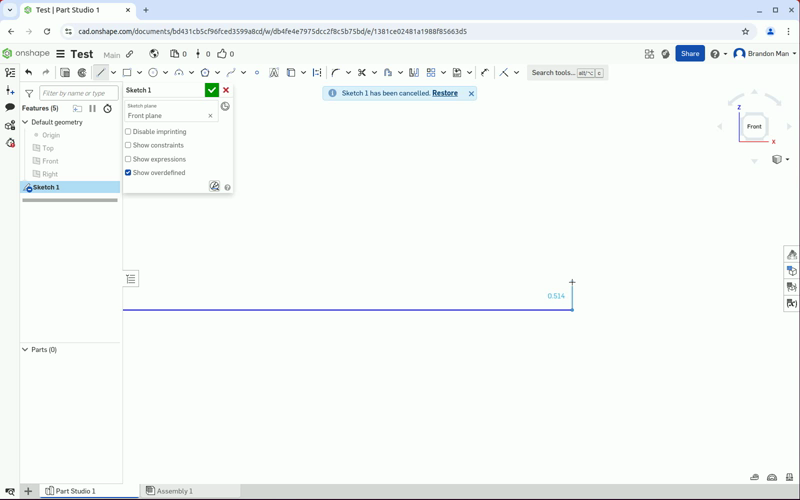
scroll(-6)
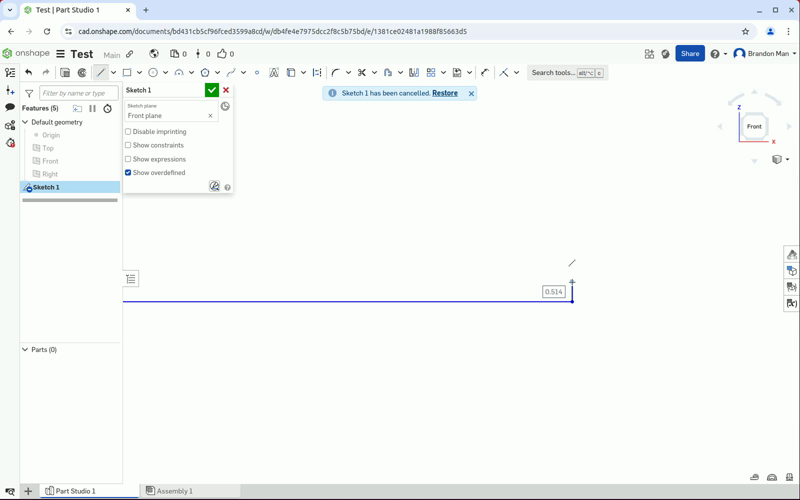
scroll(-6)
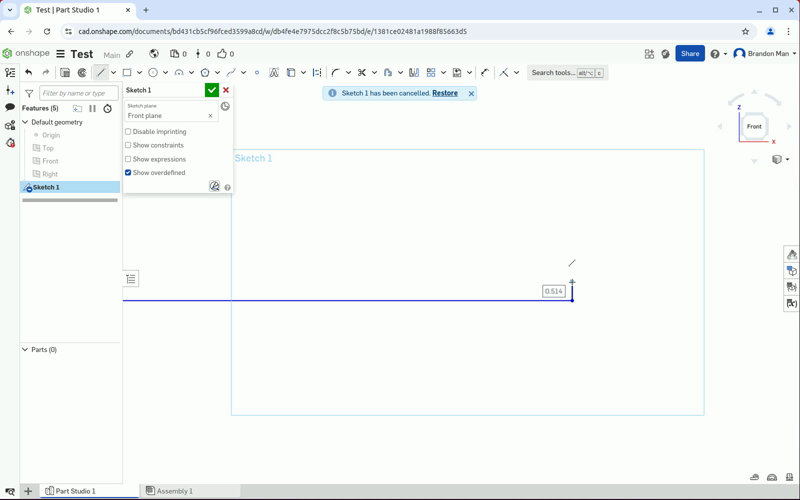
scroll(-6)
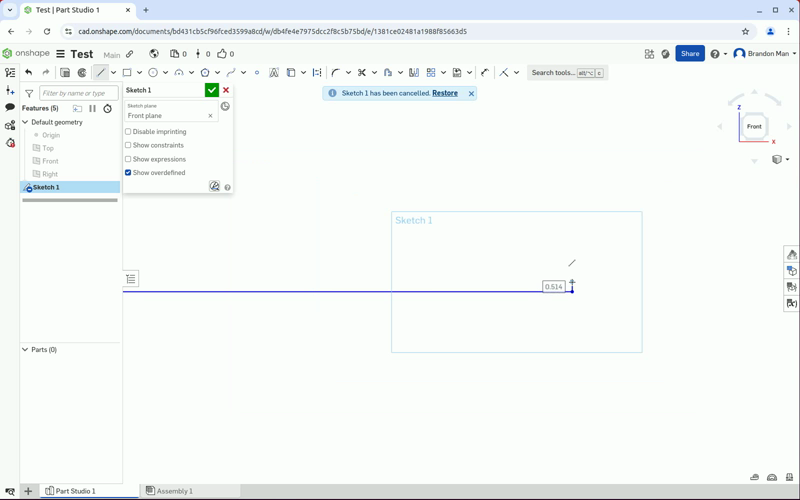
scroll(-6)
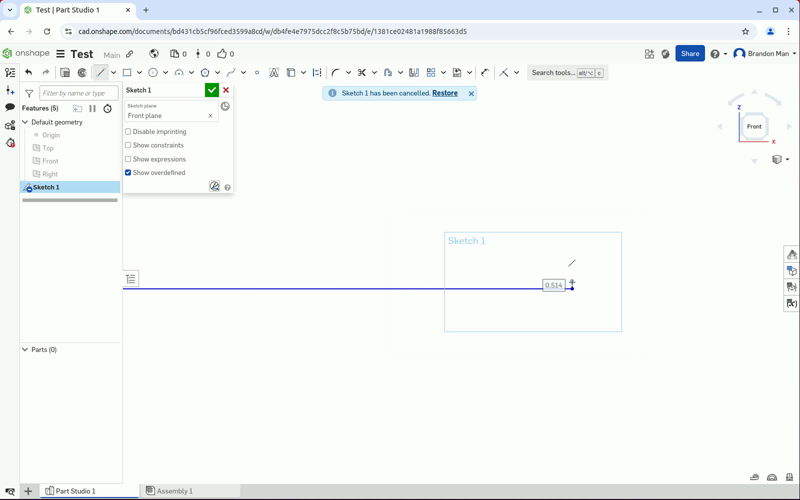
scroll(-6)
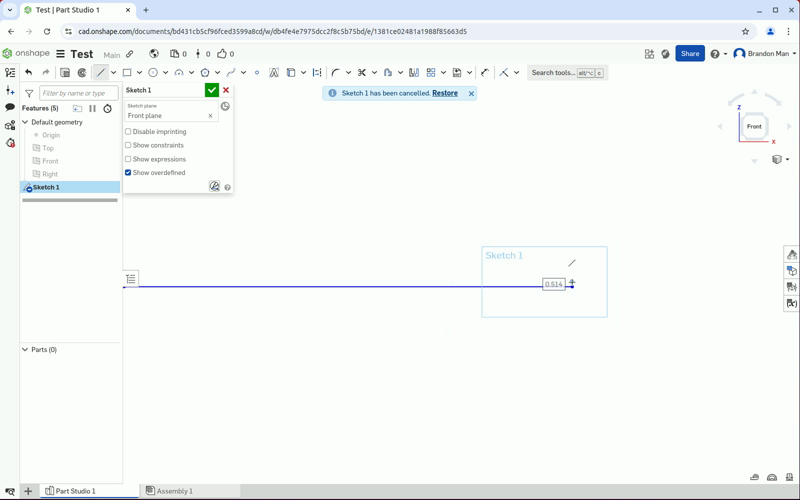
scroll(-6)
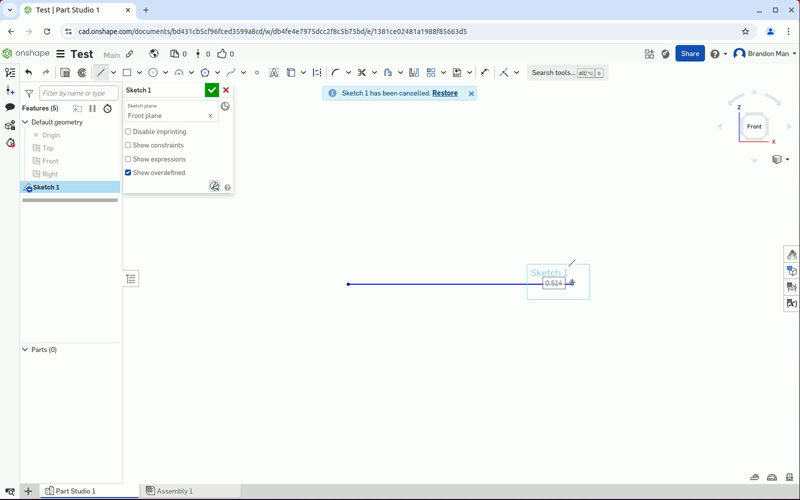
key_up(shift)
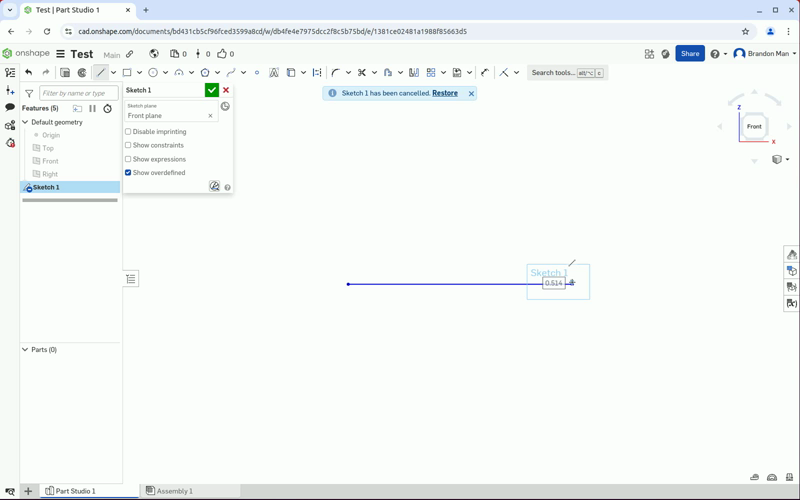
key_down(shift)
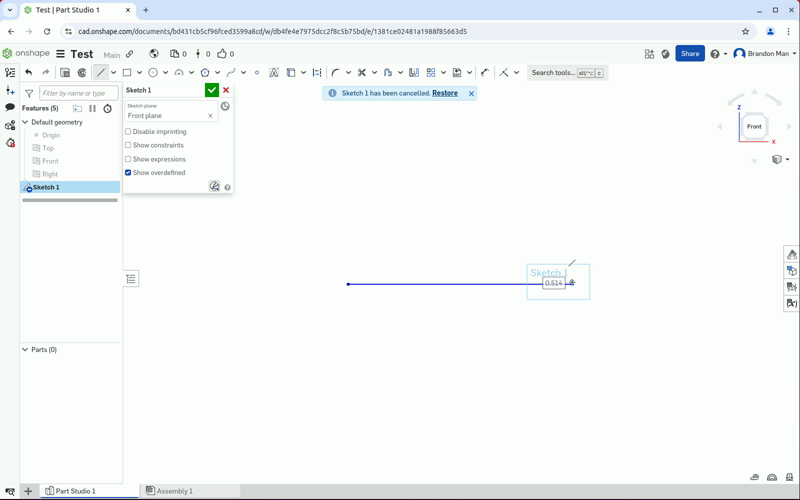
mouse_move(348, 281)
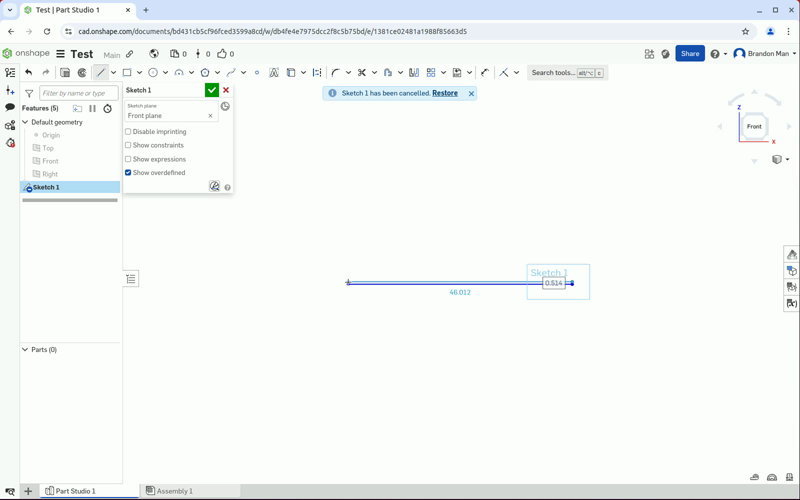
scroll(6)
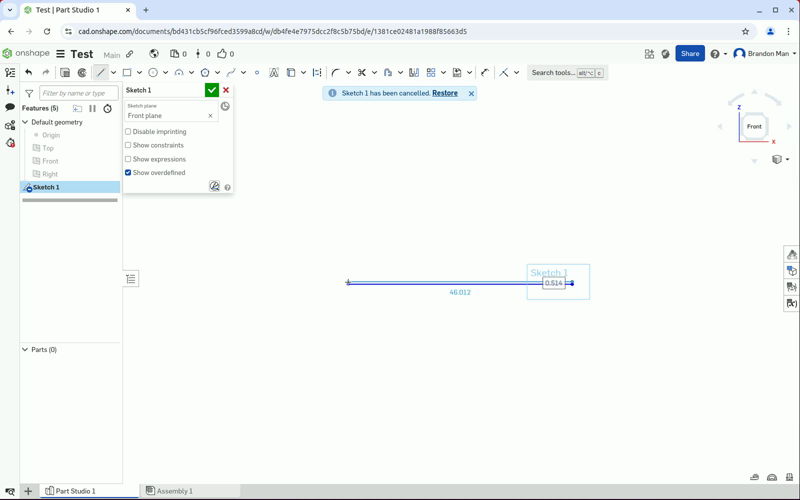
scroll(6)
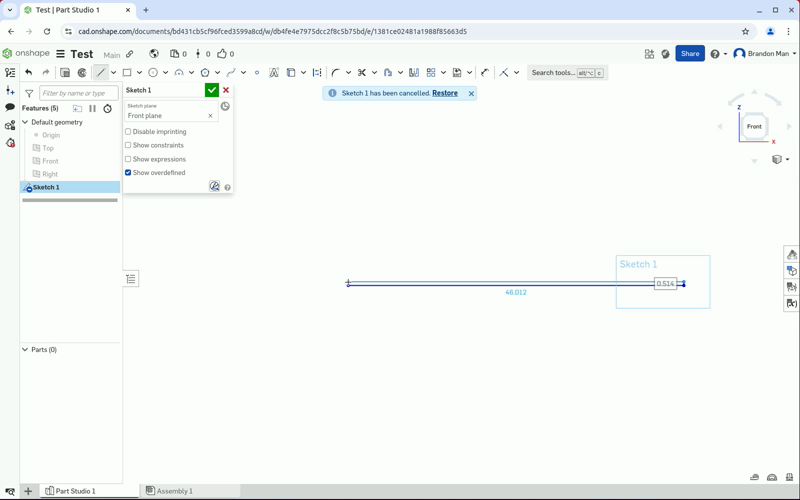
scroll(6)
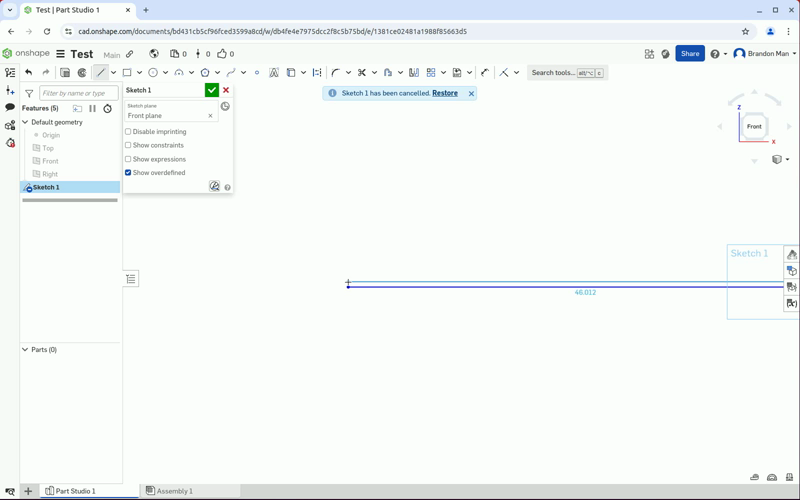
scroll(6)
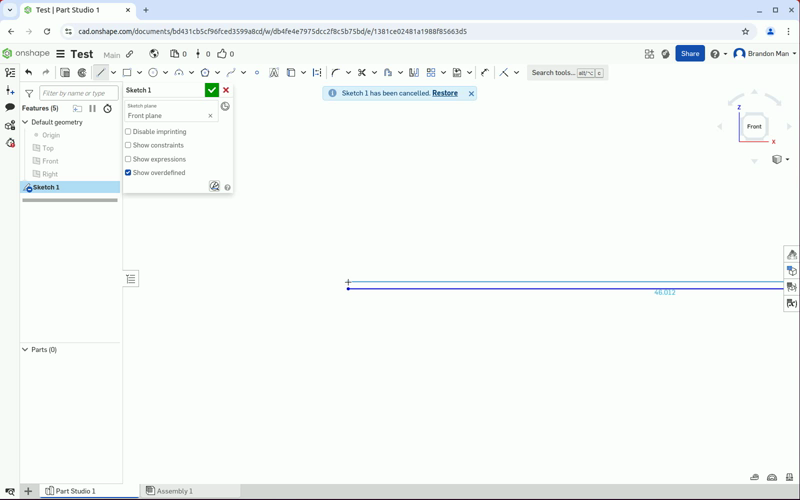
scroll(6)
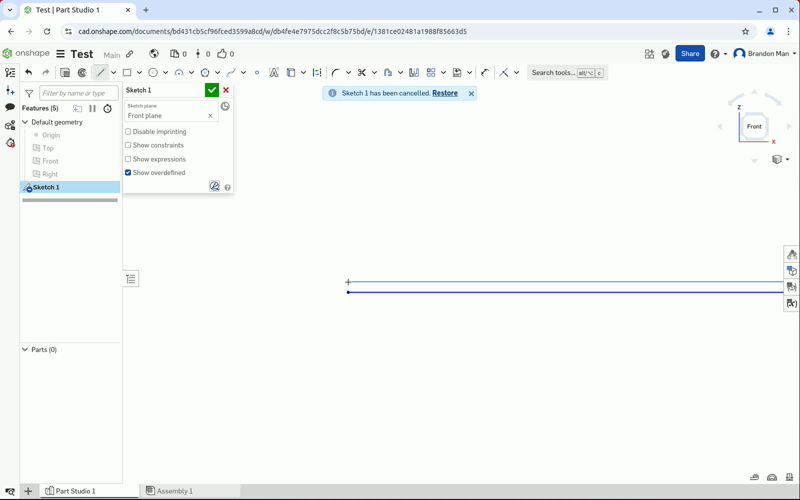
scroll(6)
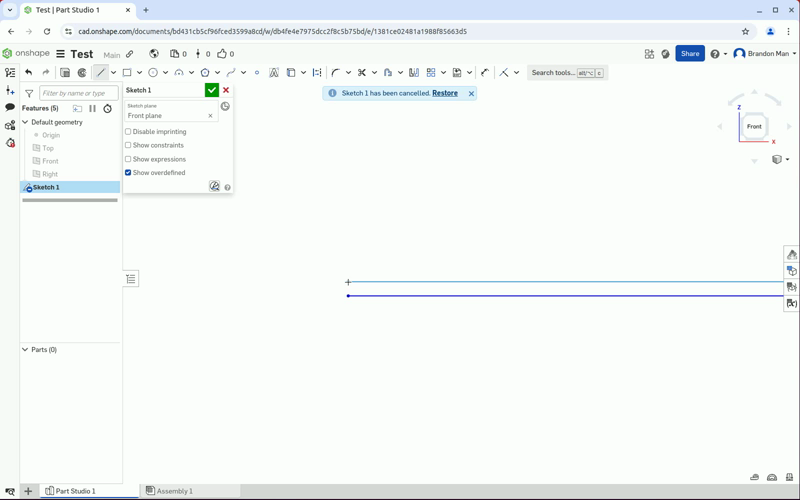
scroll(6)
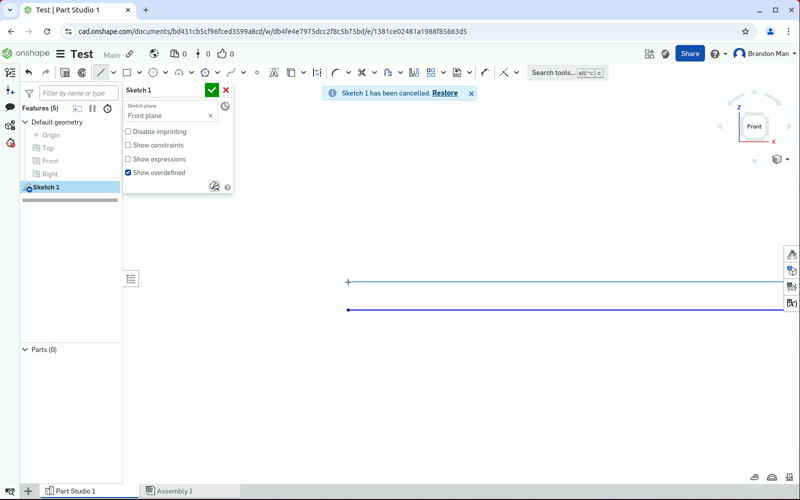
click(348, 281)
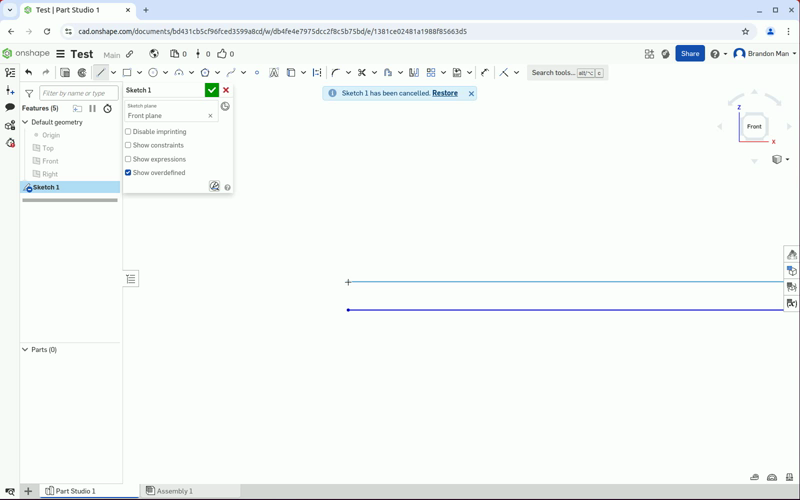
scroll(-6)
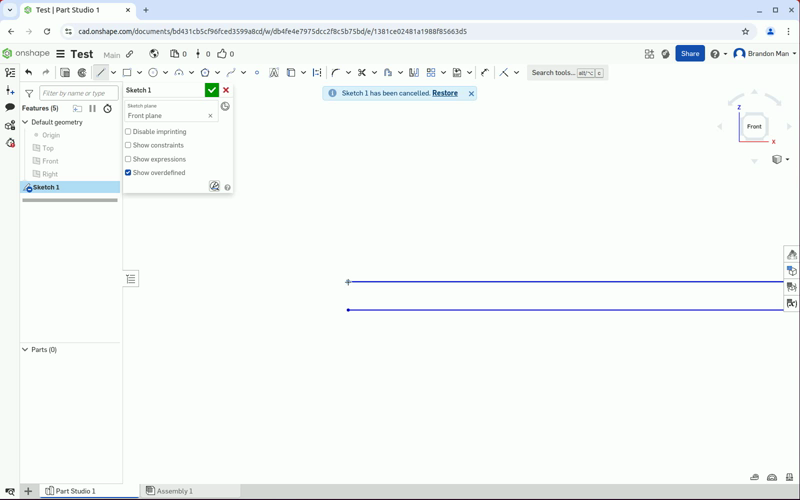
scroll(-6)
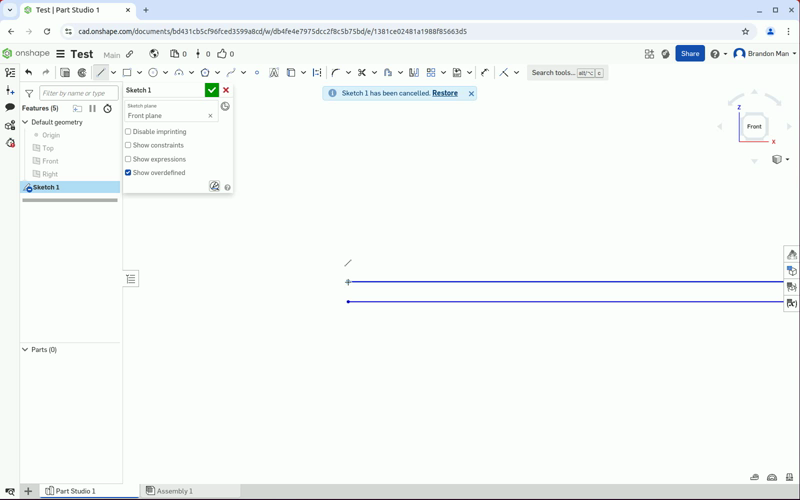
scroll(-6)
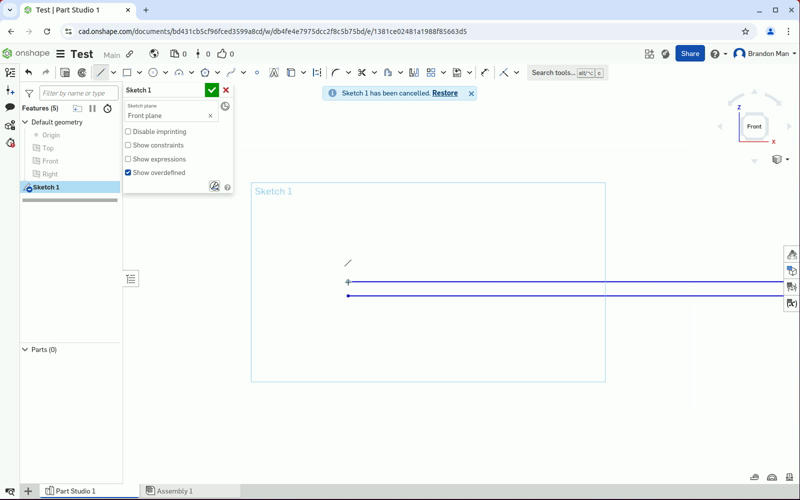
scroll(-6)
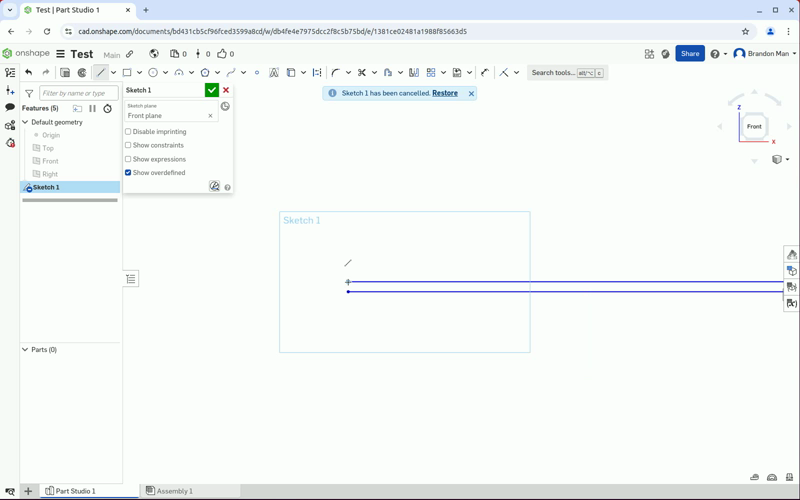
scroll(-6)
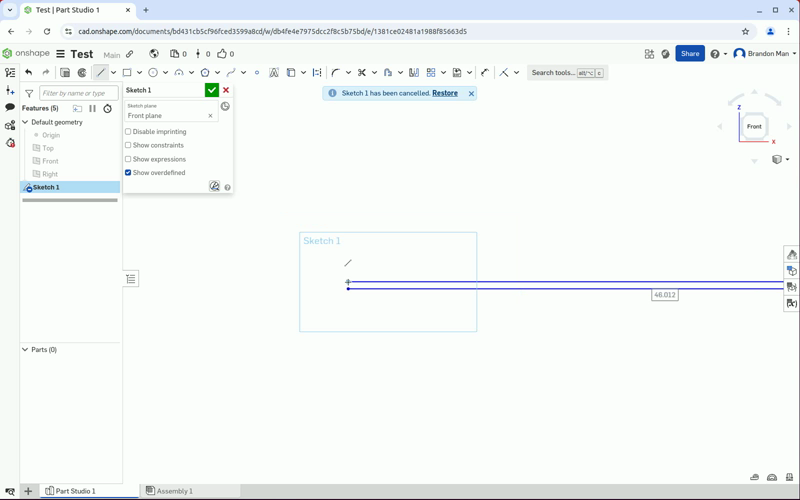
scroll(-6)
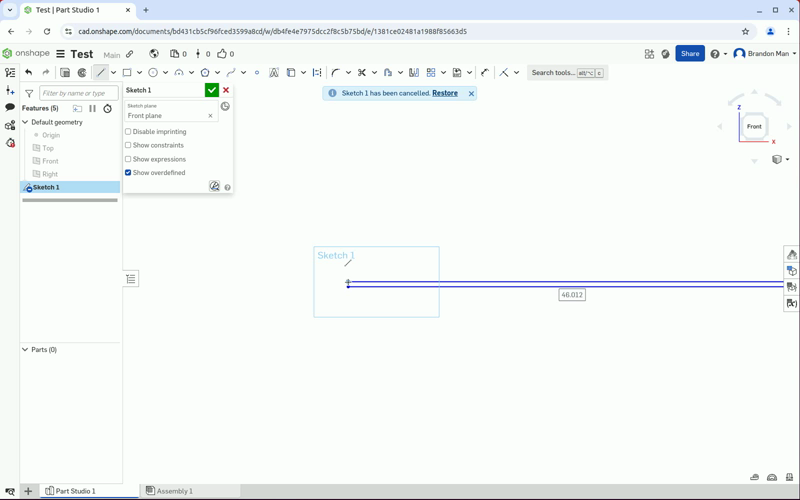
scroll(-6)
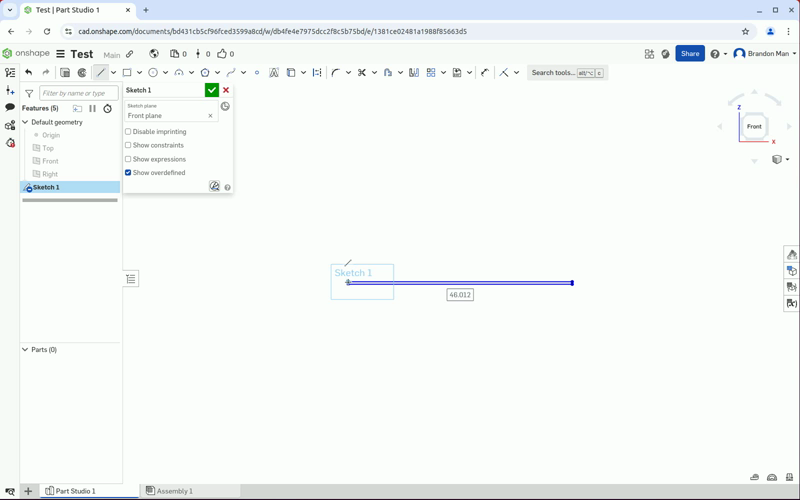
key_up(shift)
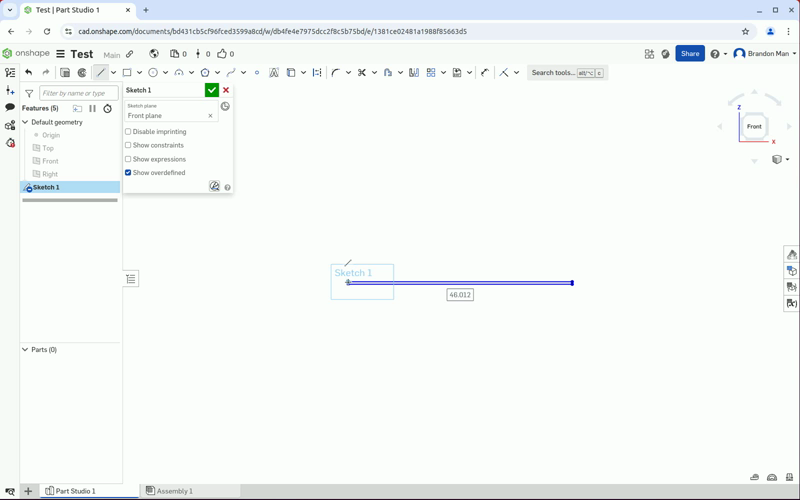
mouse_move(378, 281)
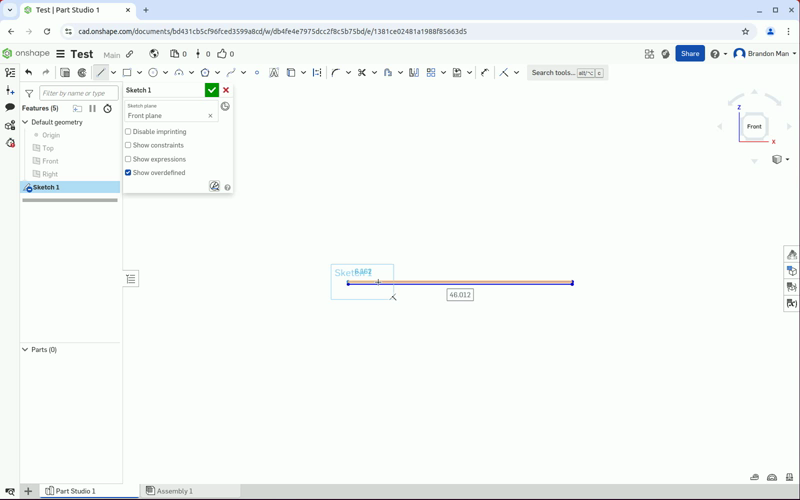
key_down(shift)
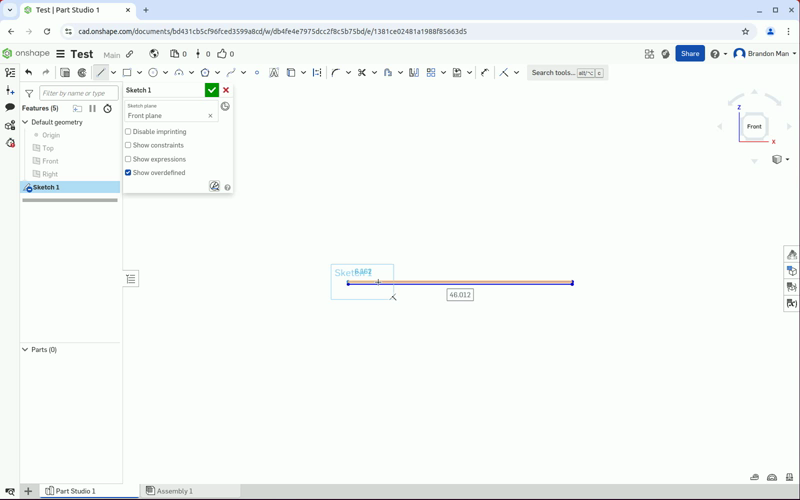
mouse_move(348, 284)
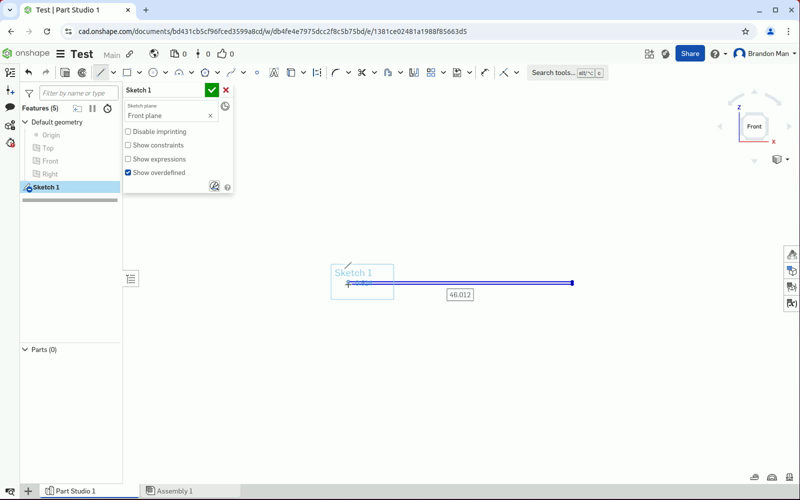
scroll(6)
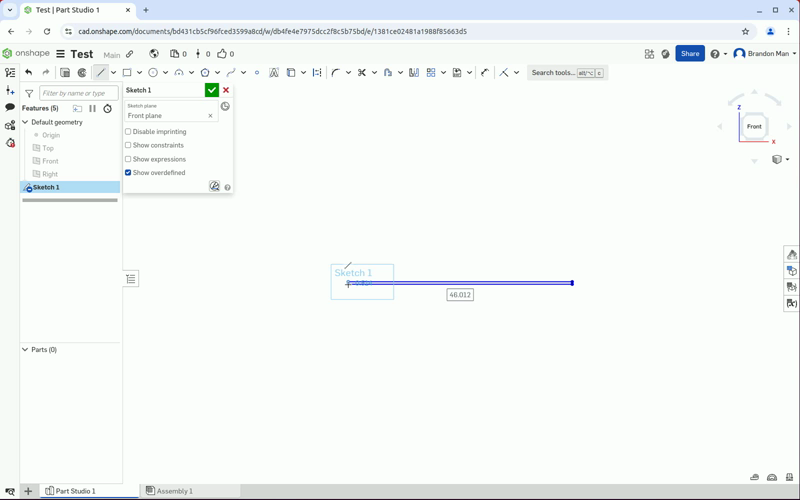
scroll(6)
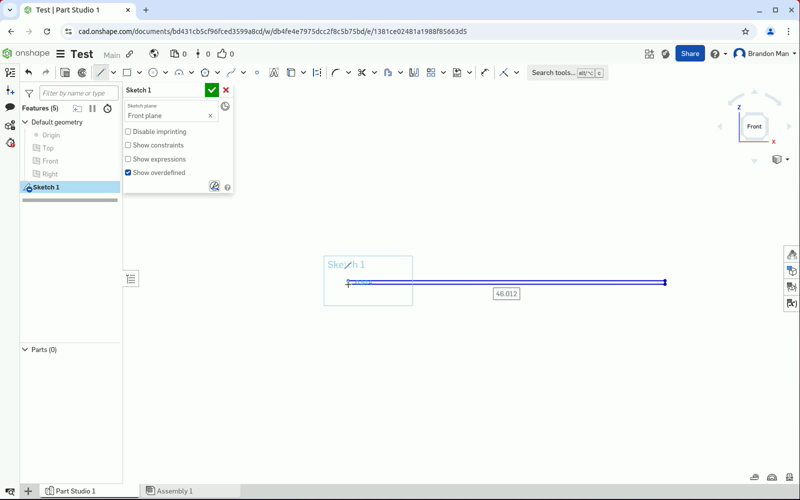
scroll(6)
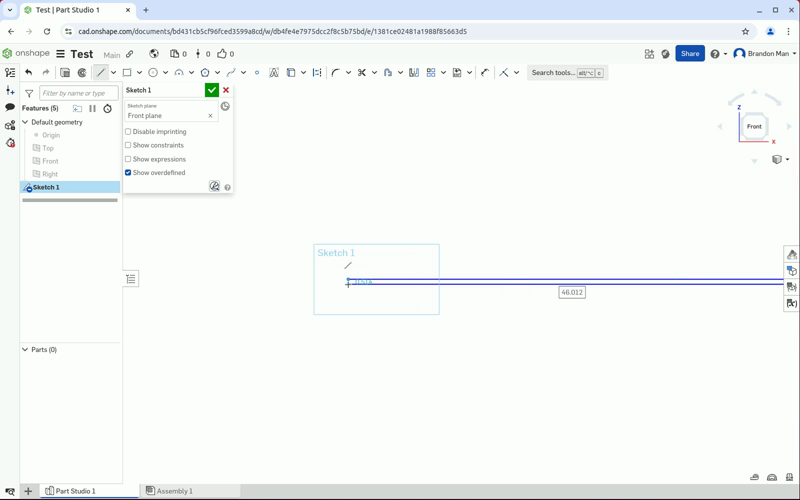
scroll(6)
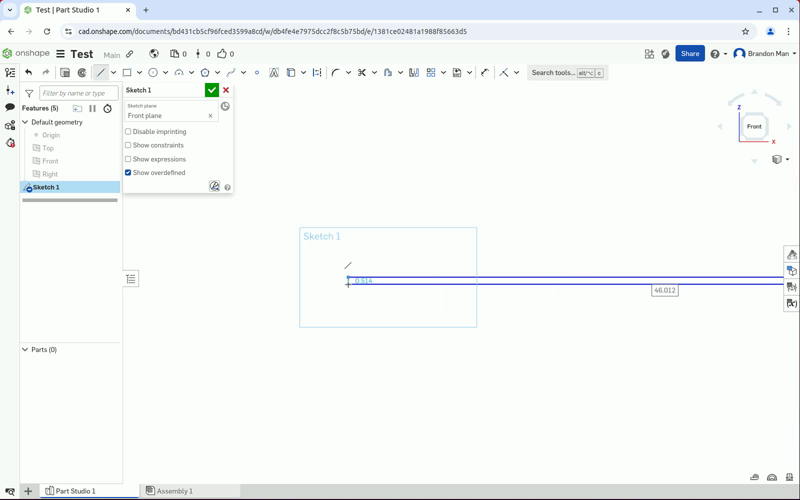
scroll(6)
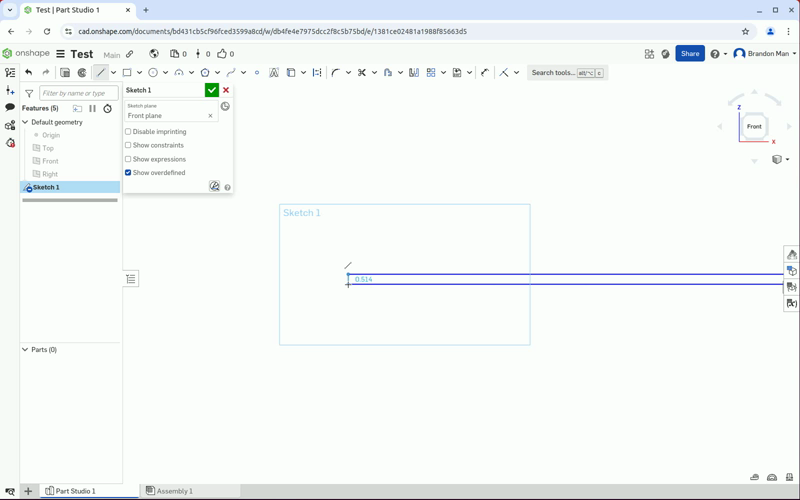
scroll(6)
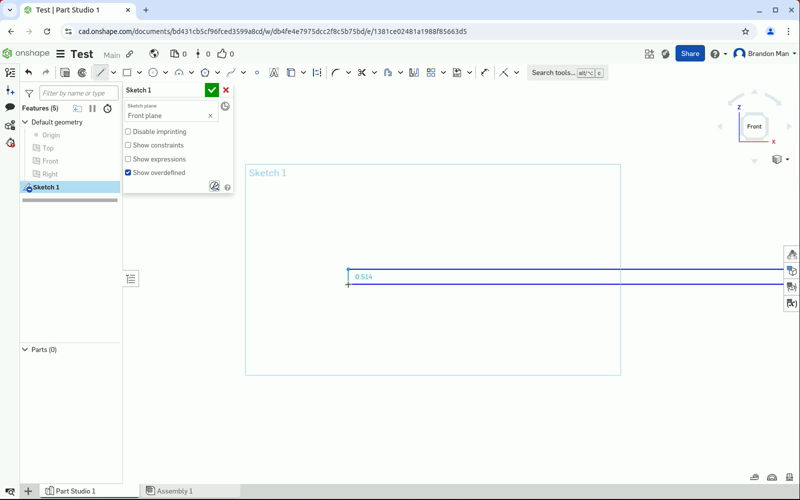
scroll(6)
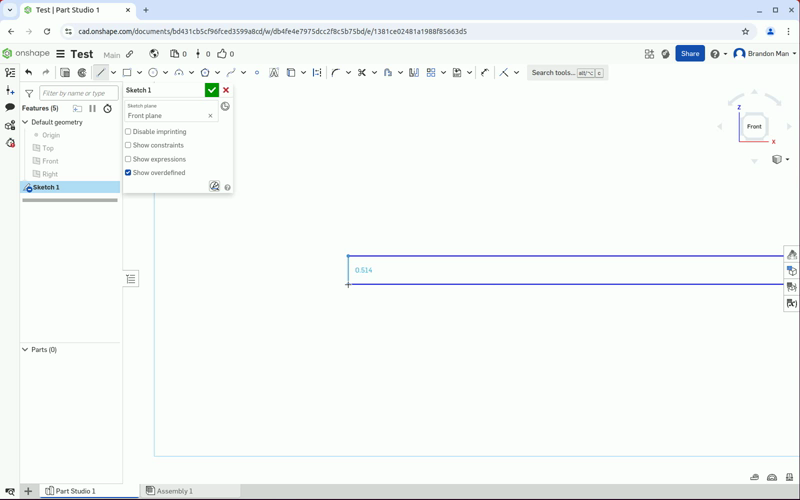
key_up(shift)
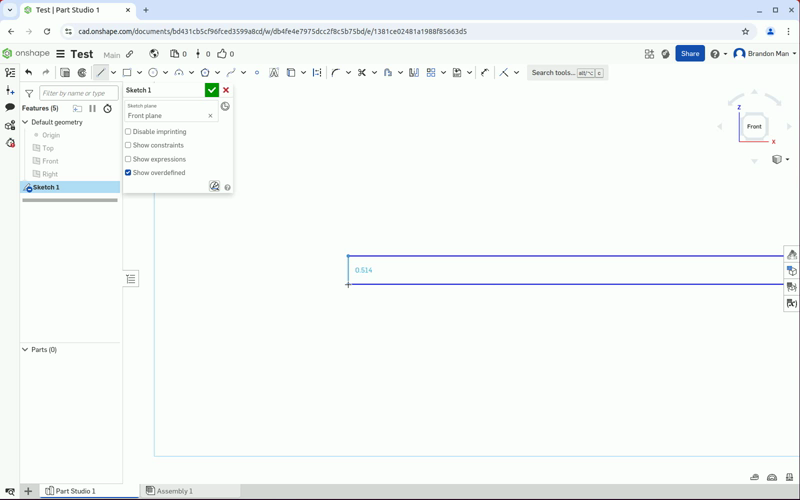
click(348, 284)
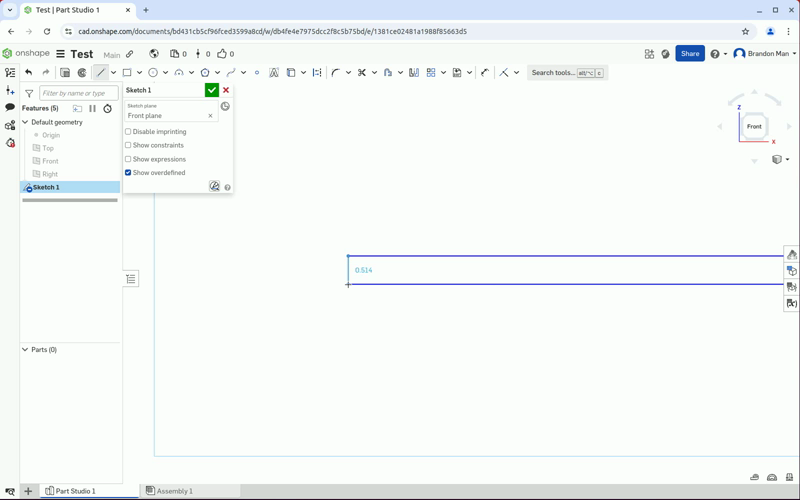
scroll(-6)
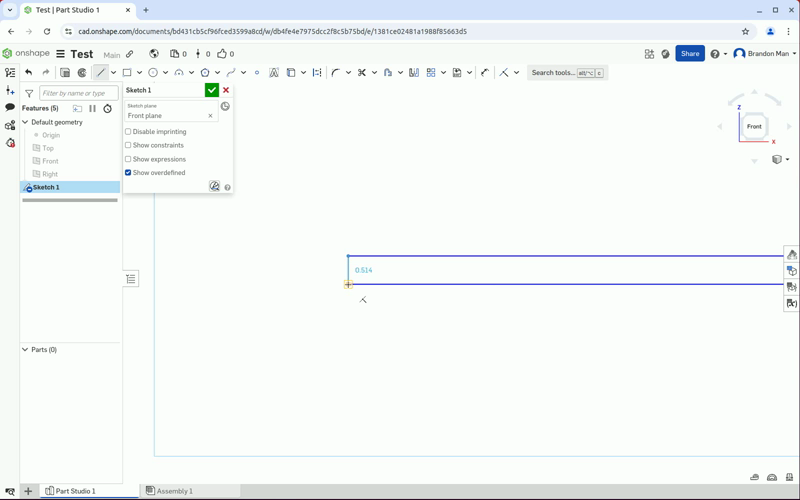
scroll(-6)
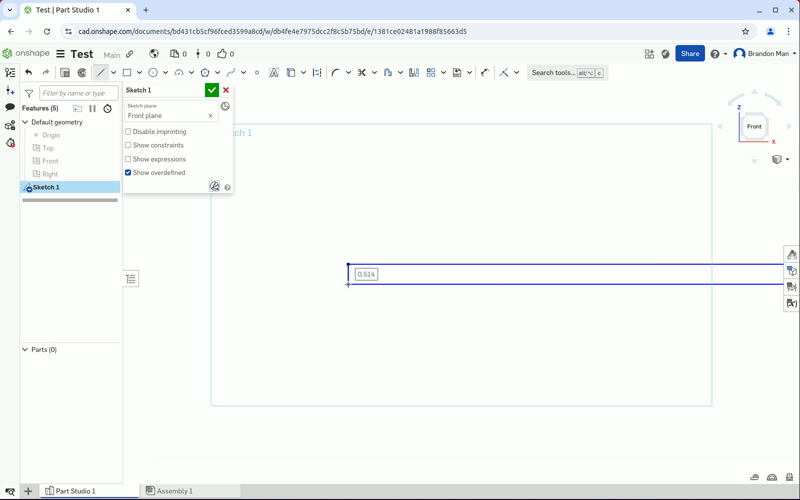
scroll(-6)
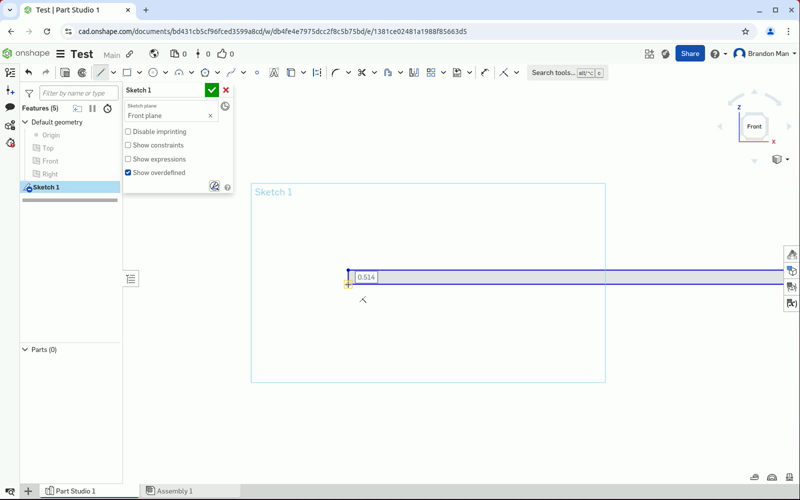
scroll(-6)
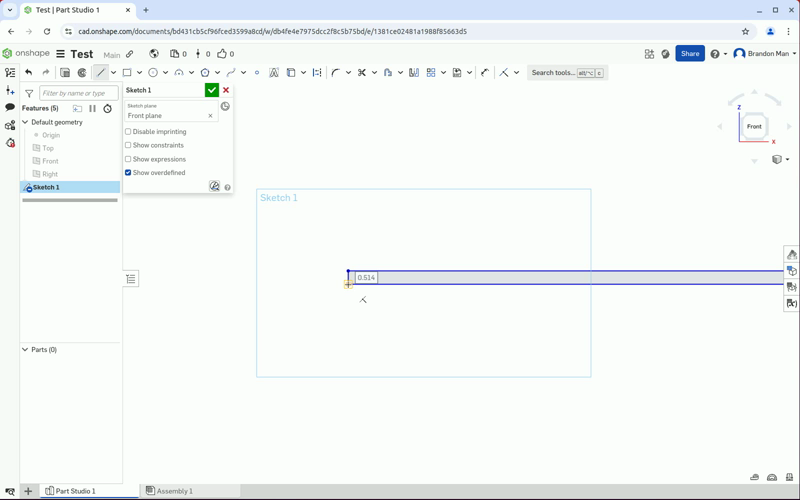
scroll(-6)
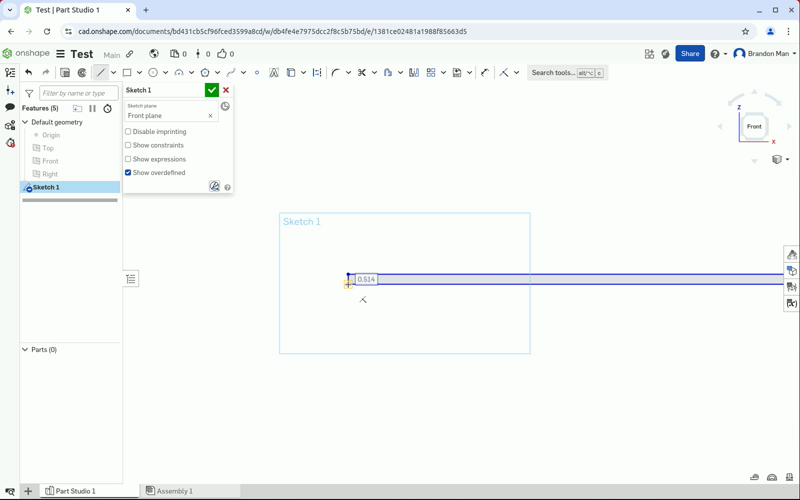
scroll(-6)
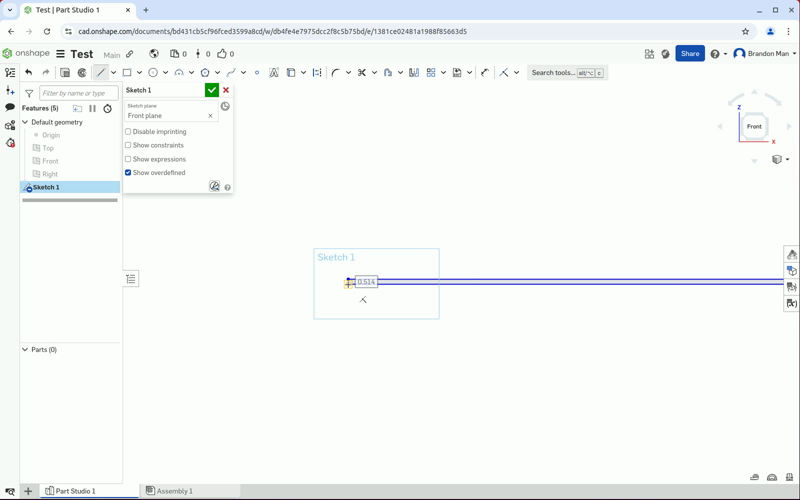
scroll(-6)
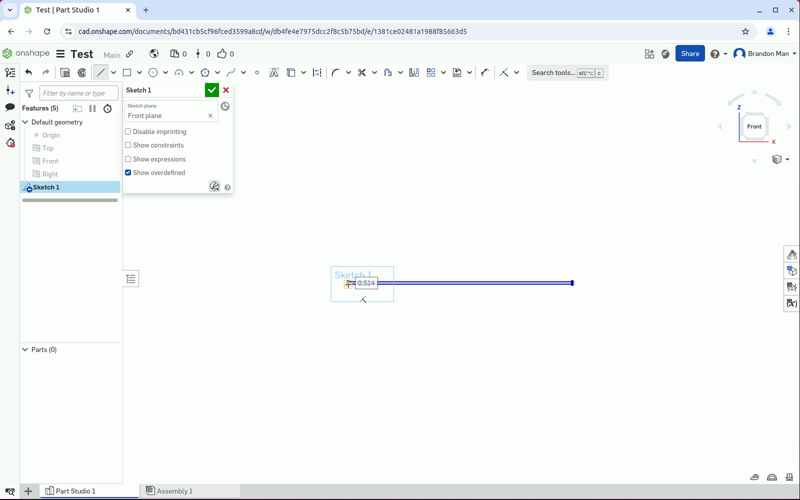
key(esc)
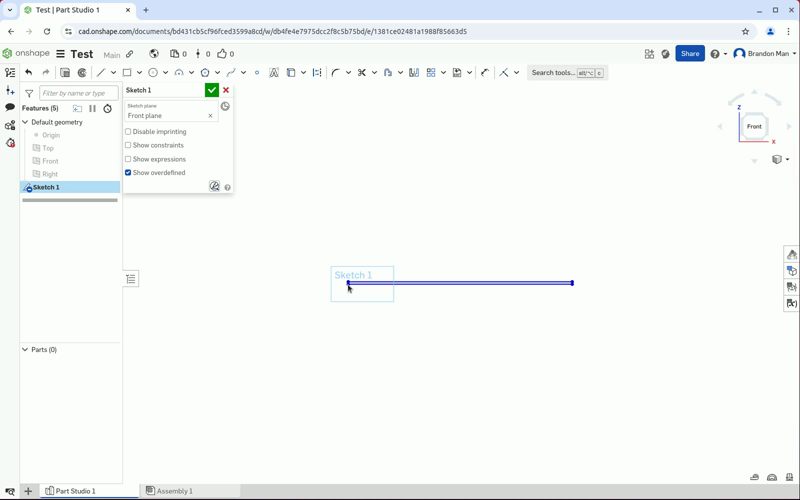
mouse_move(447, 283)
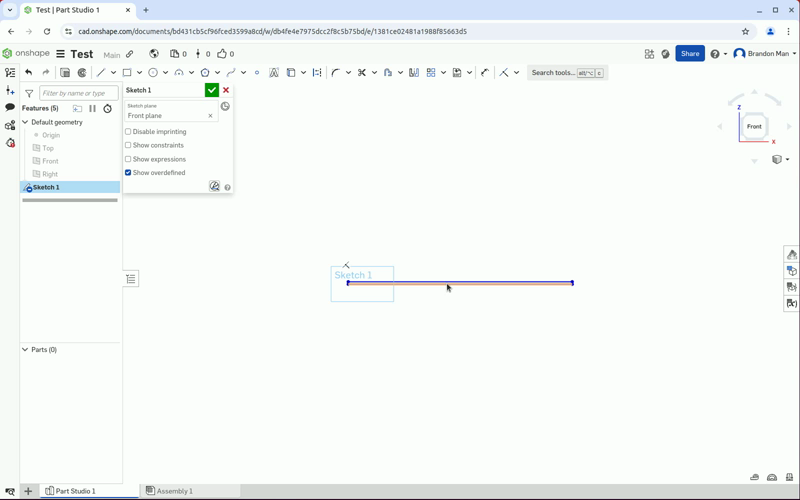
scroll(6)
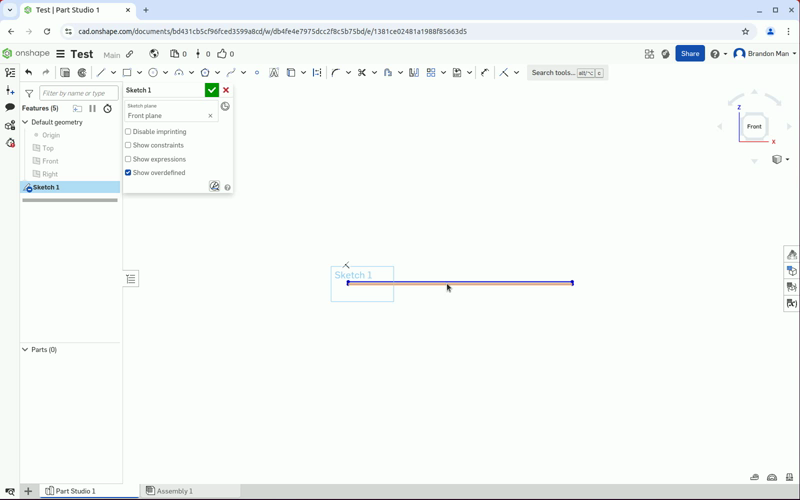
scroll(6)
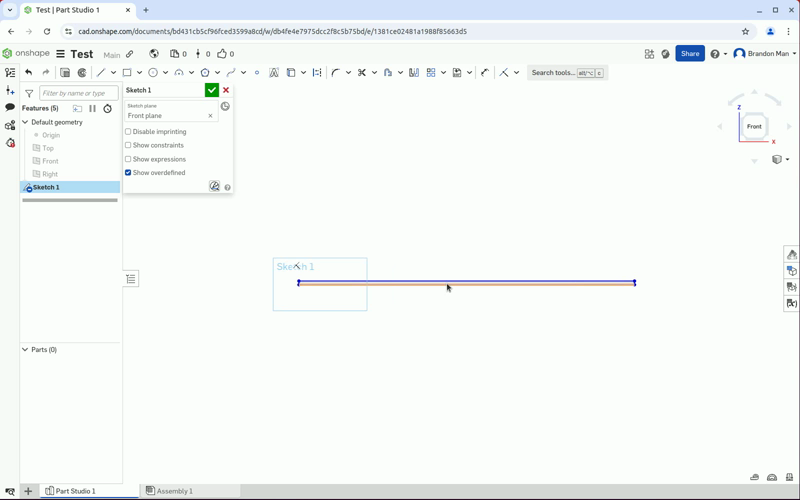
scroll(6)
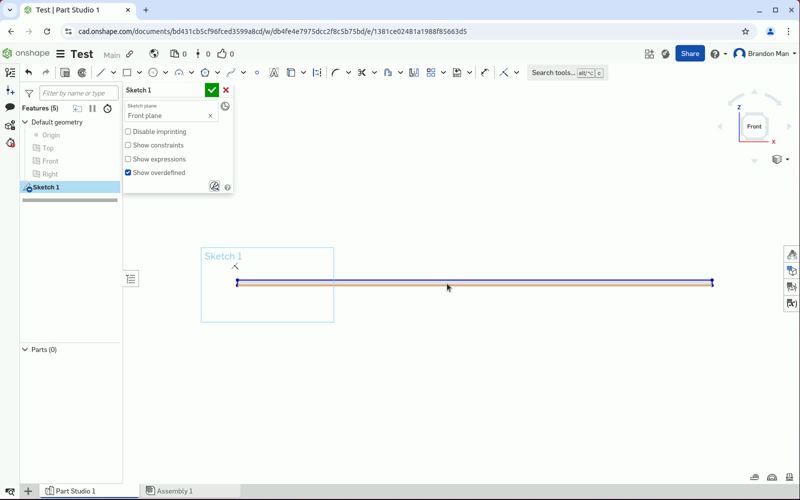
scroll(6)
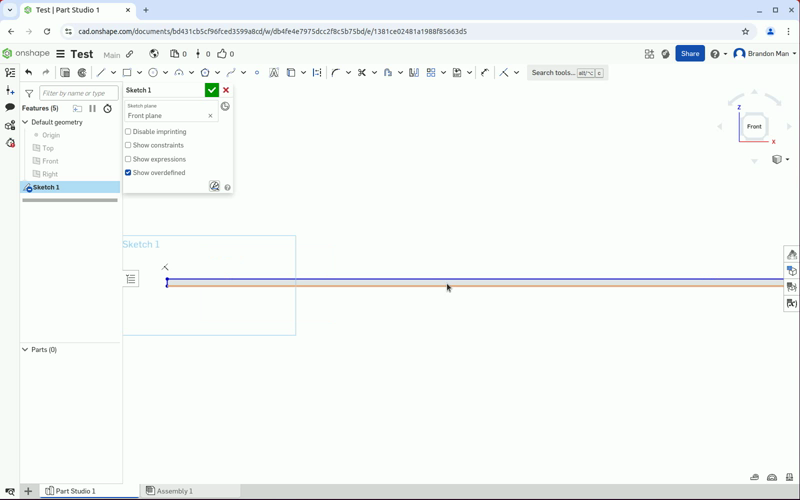
scroll(6)
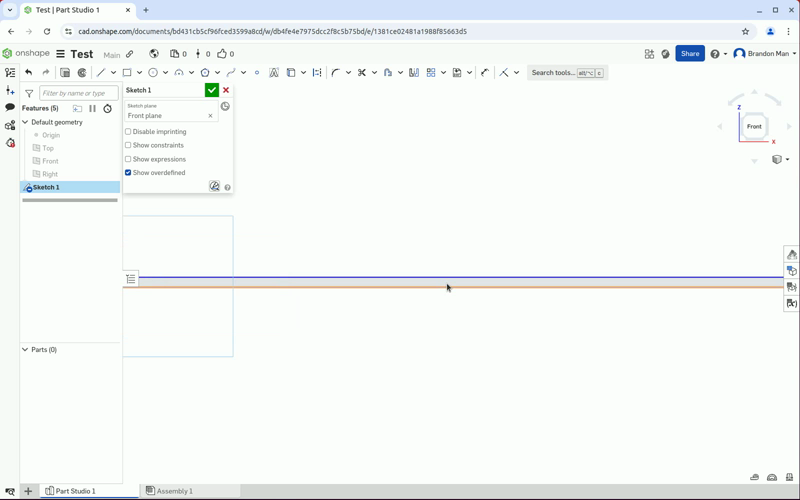
scroll(6)
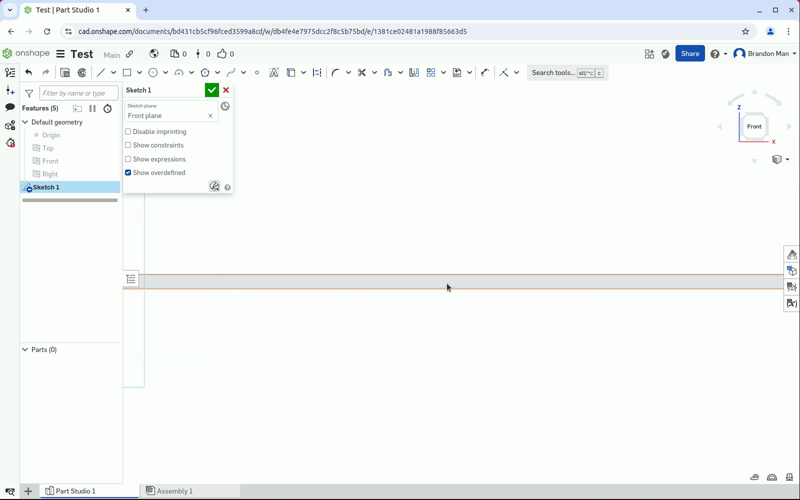
scroll(6)
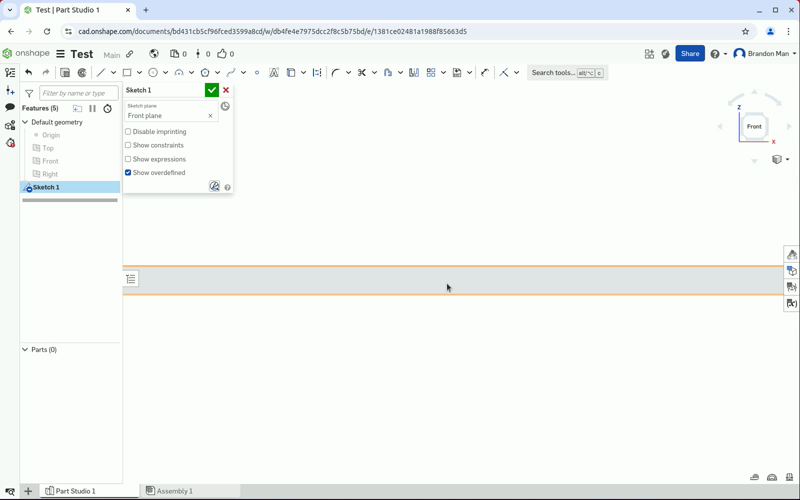
click(447, 283)
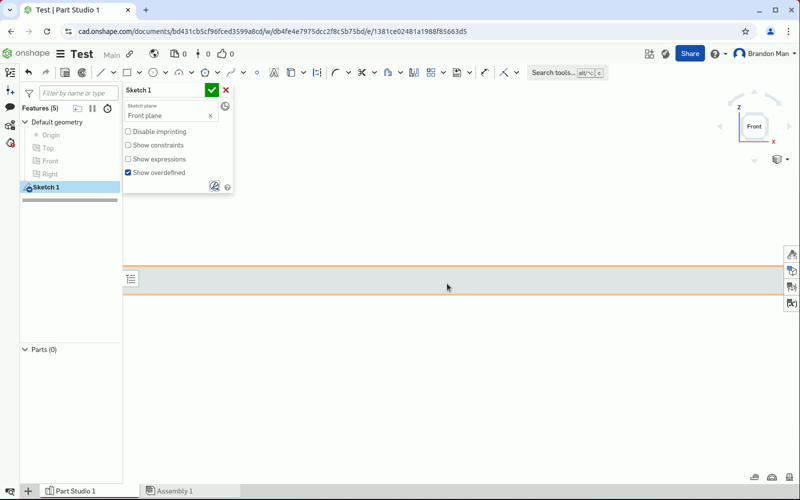
scroll(-6)
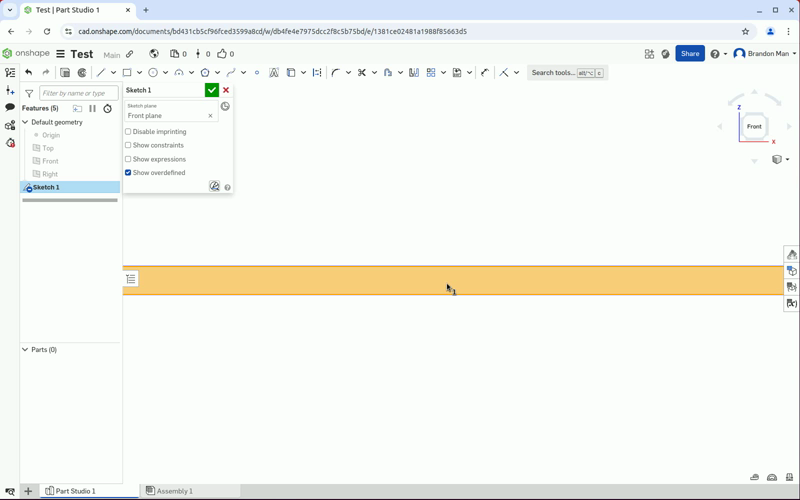
scroll(-6)
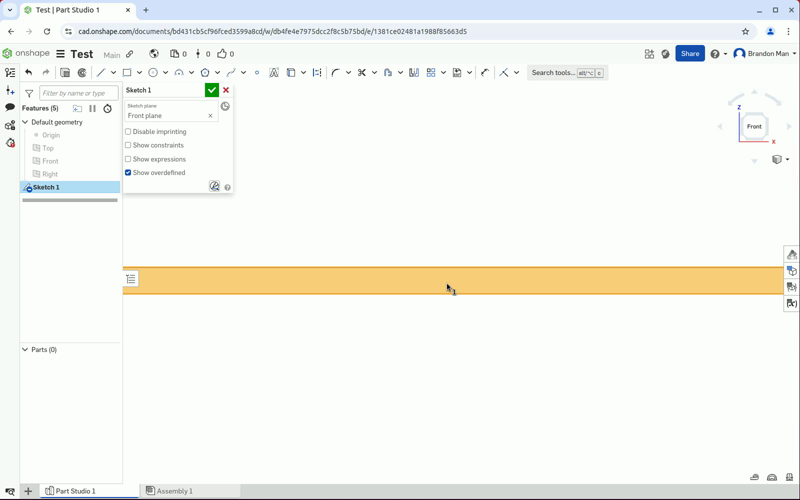
scroll(-6)
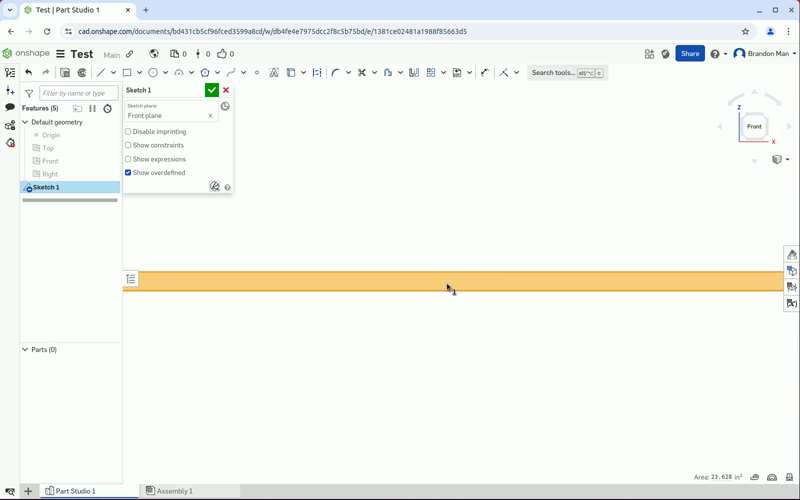
scroll(-6)
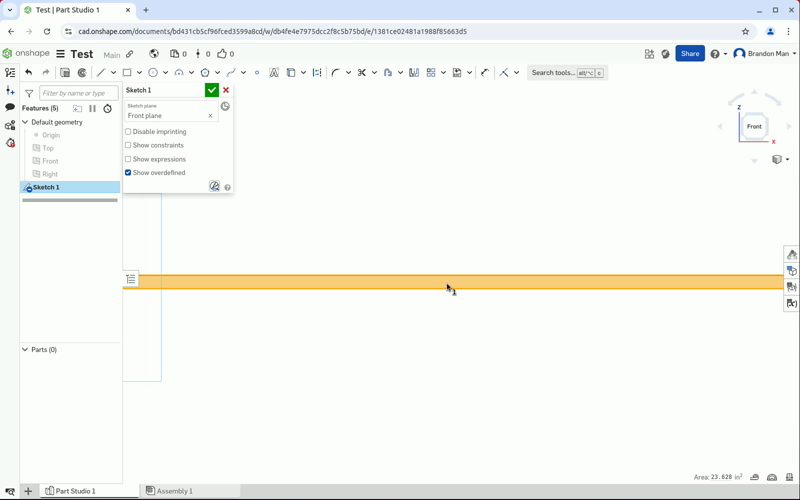
scroll(-6)
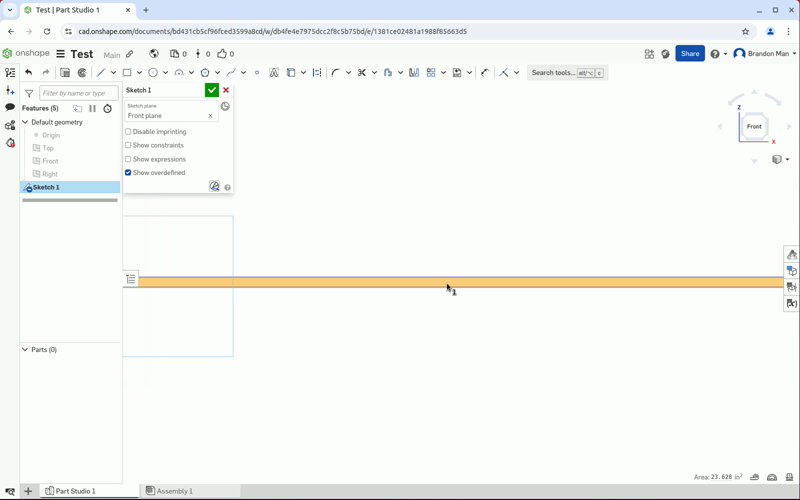
scroll(-6)
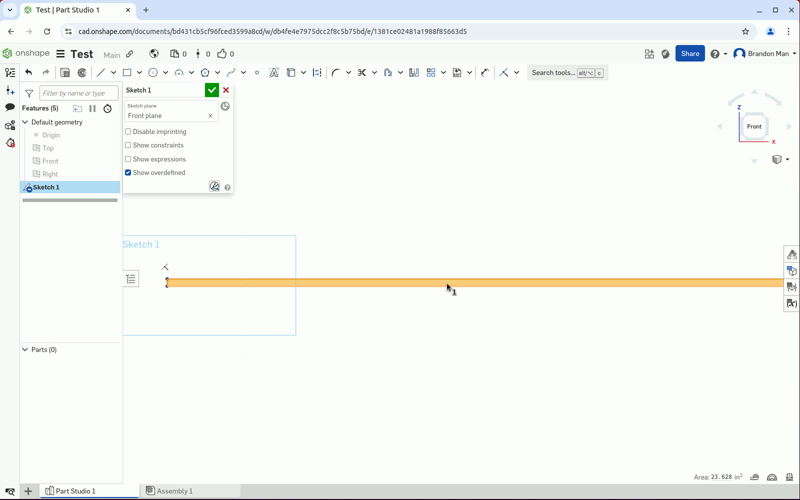
scroll(-6)
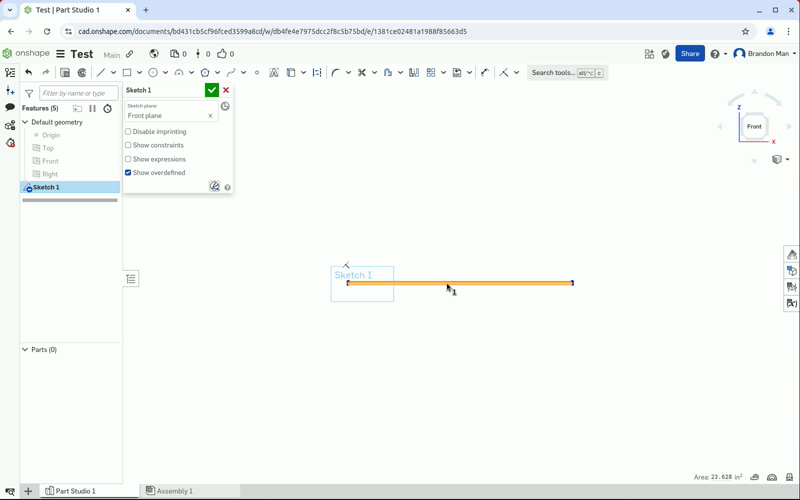
mouse_move(73, 352)
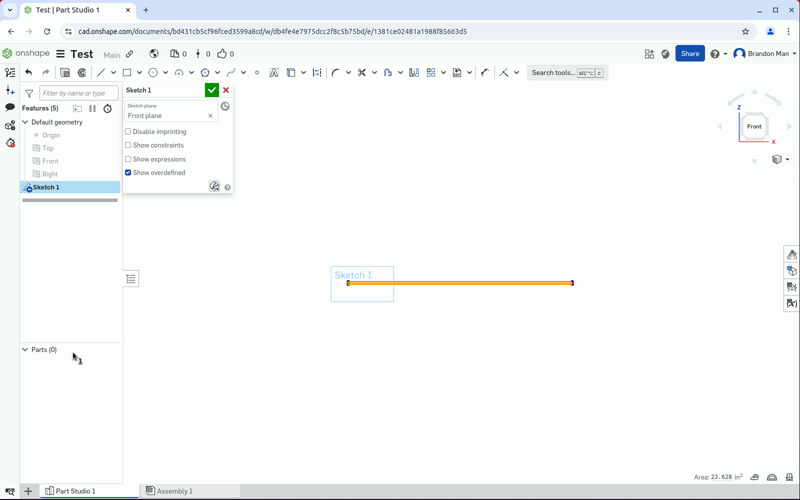
key(shift+y)
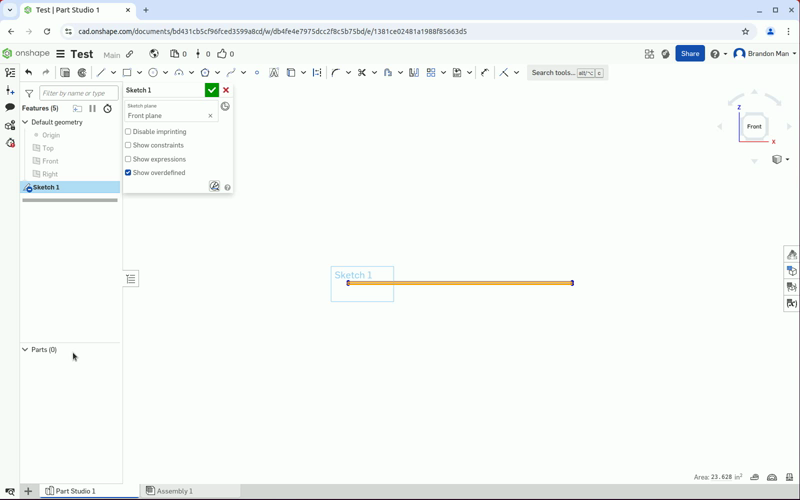
key(shift+e)
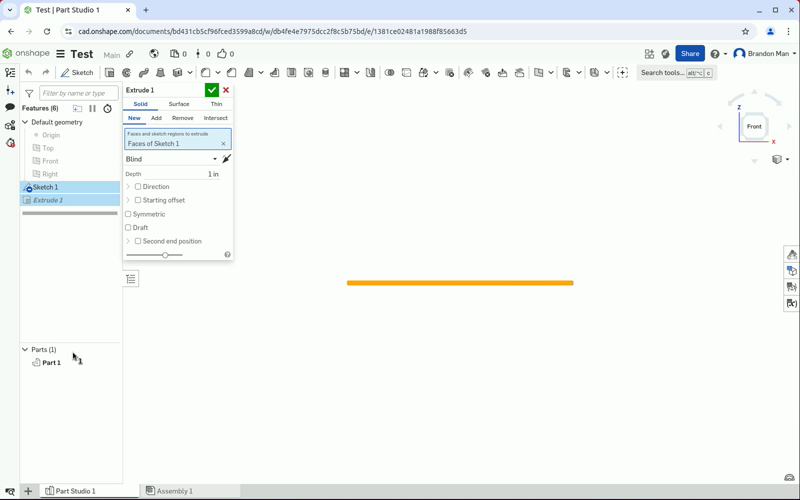
mouse_move(143, 106)
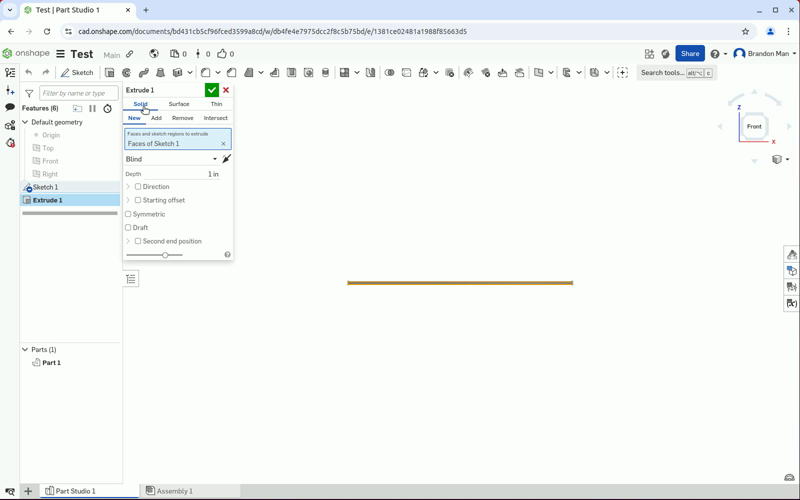
click(143, 106)
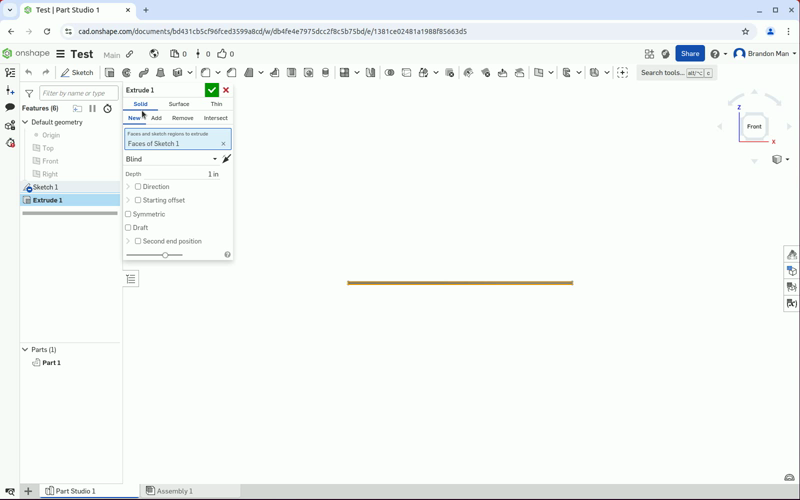
mouse_move(137, 120)
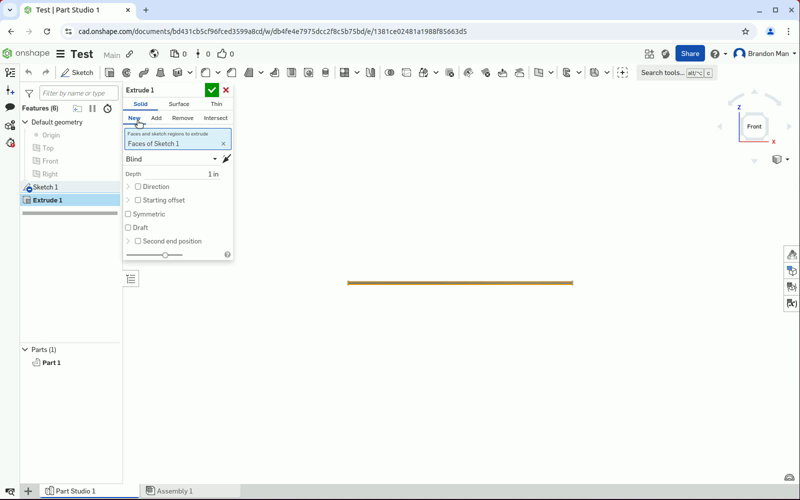
click(137, 120)
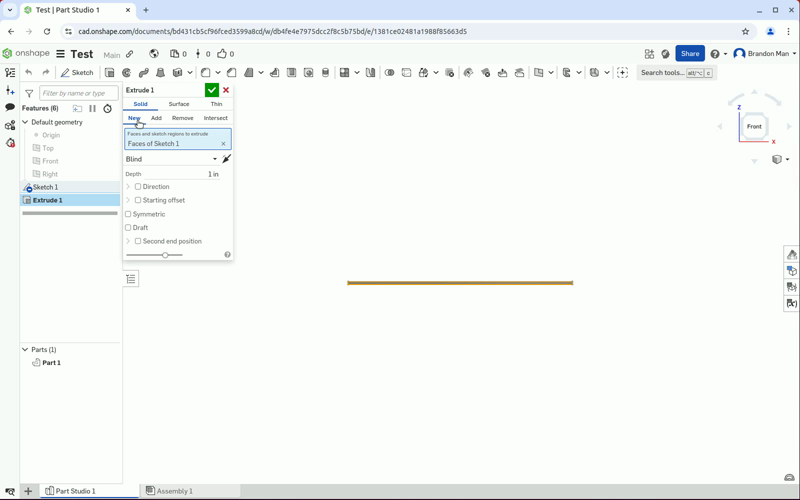
key(tab, 4)
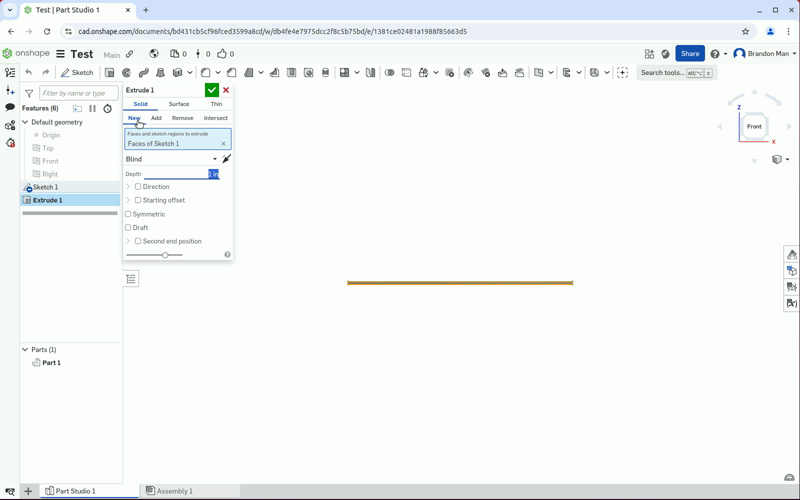
text(4.574)
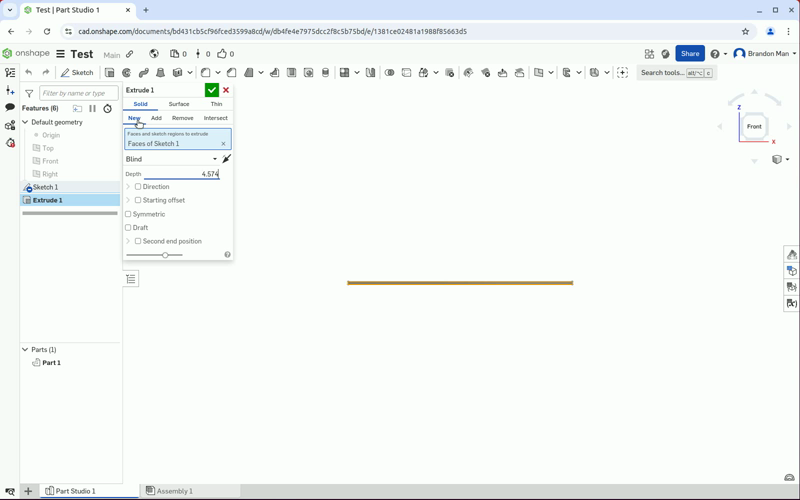
key(enter)
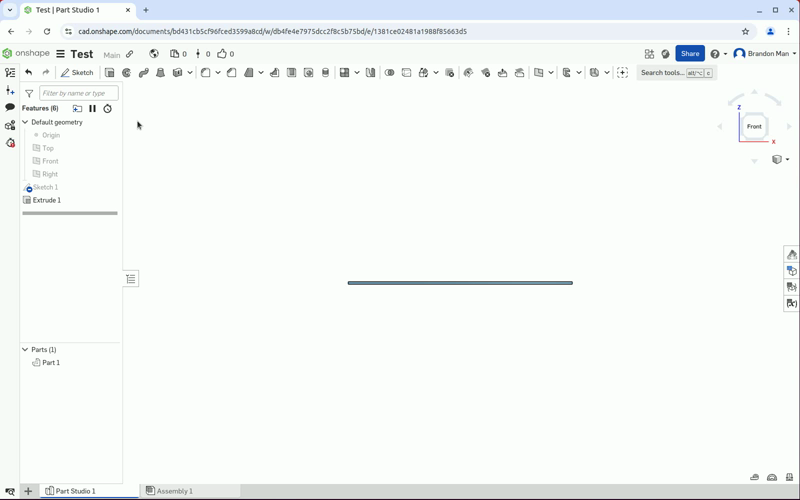
key(shift+h)
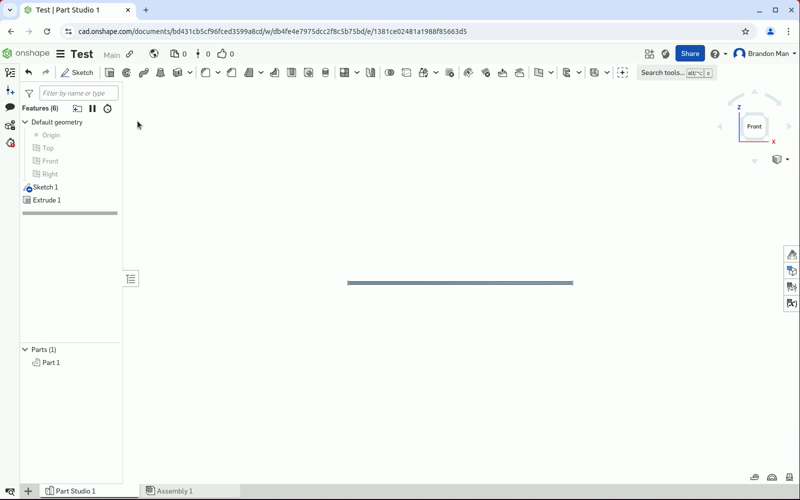
key(shift+h)
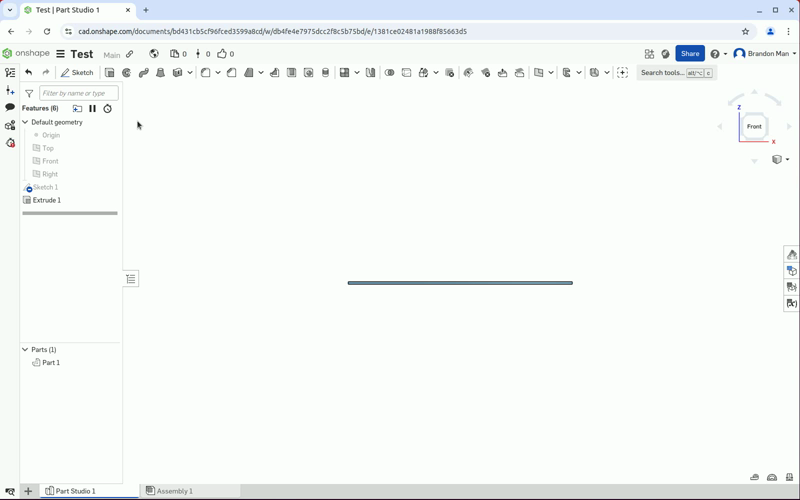
mouse_move(73, 189)
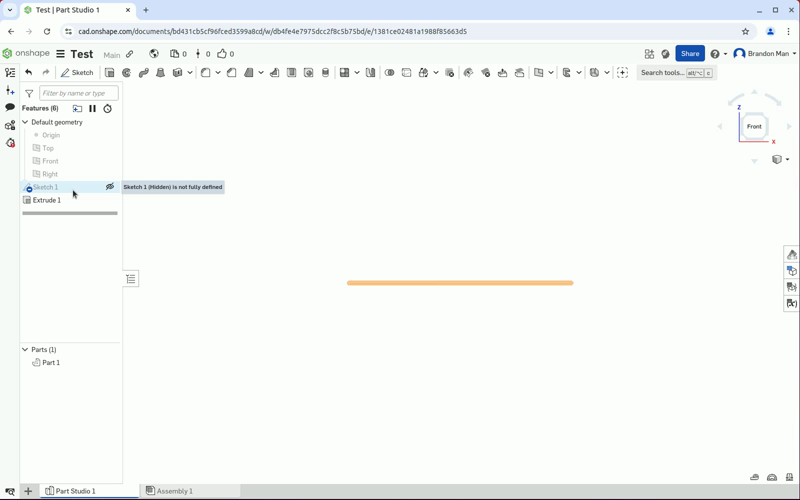
click(73, 189)
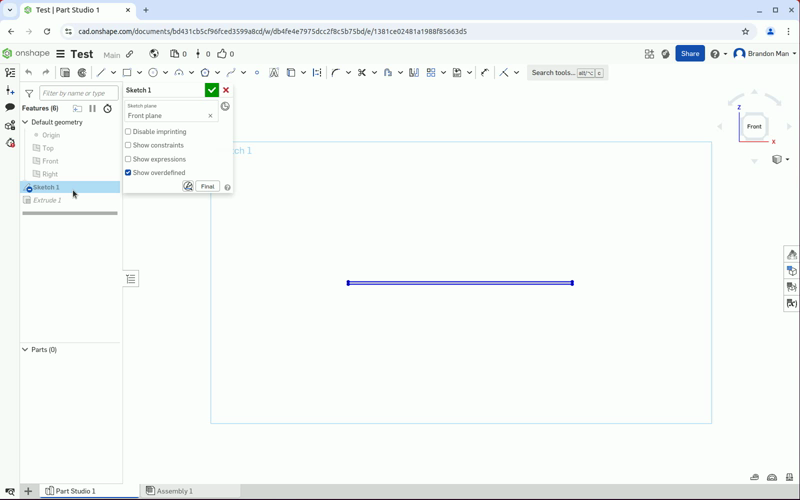
mouse_move(229, 92)
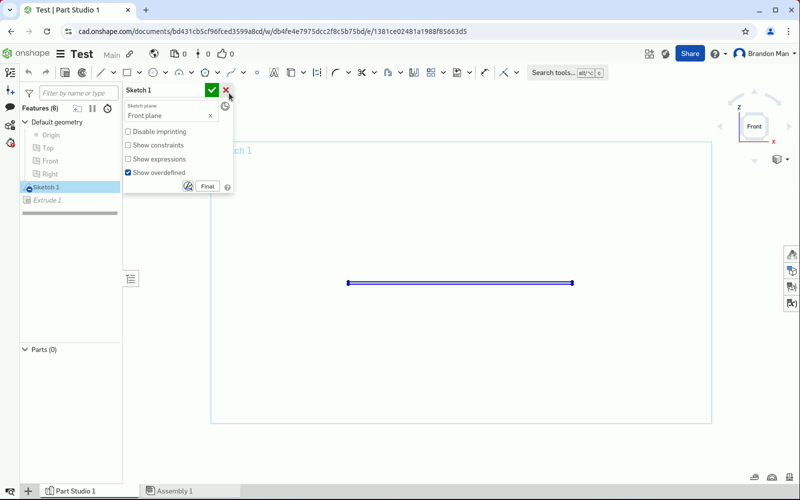
click(229, 92)
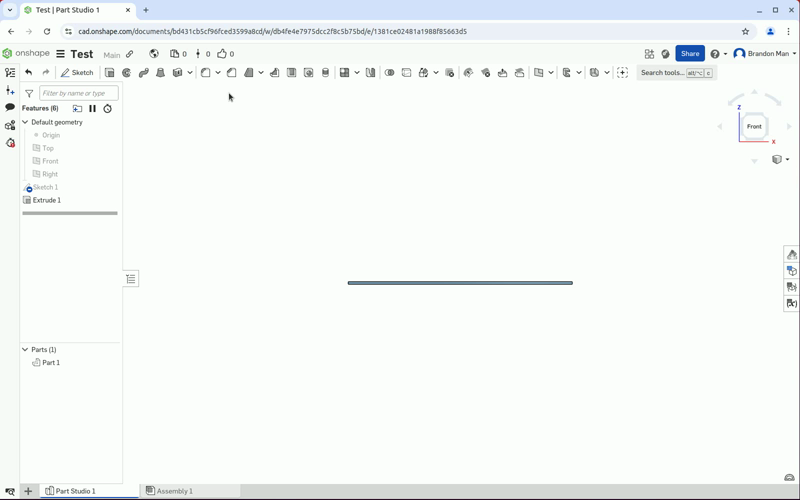
mouse_move(73, 352)
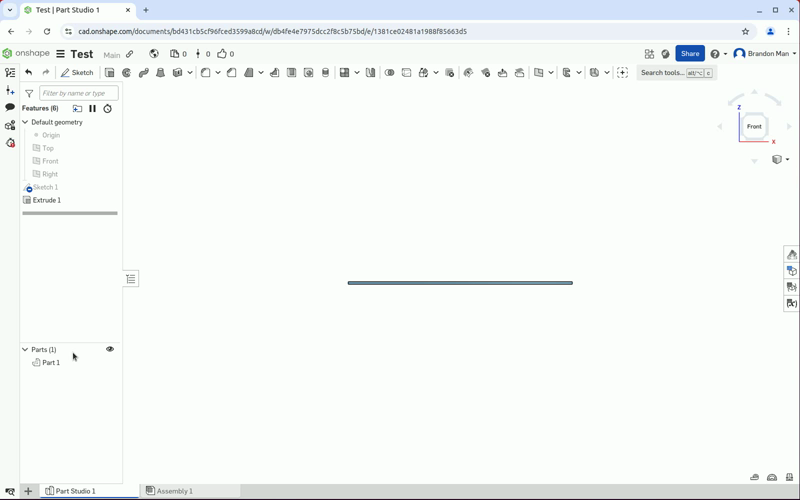
key(y)
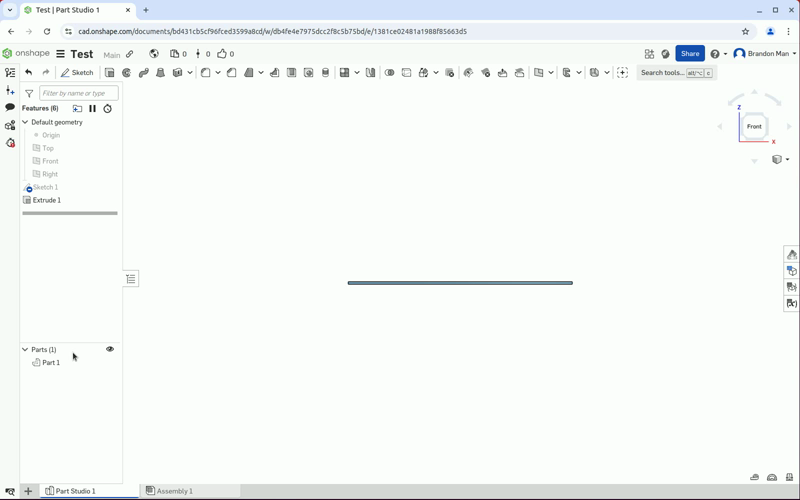
key(shift+p)
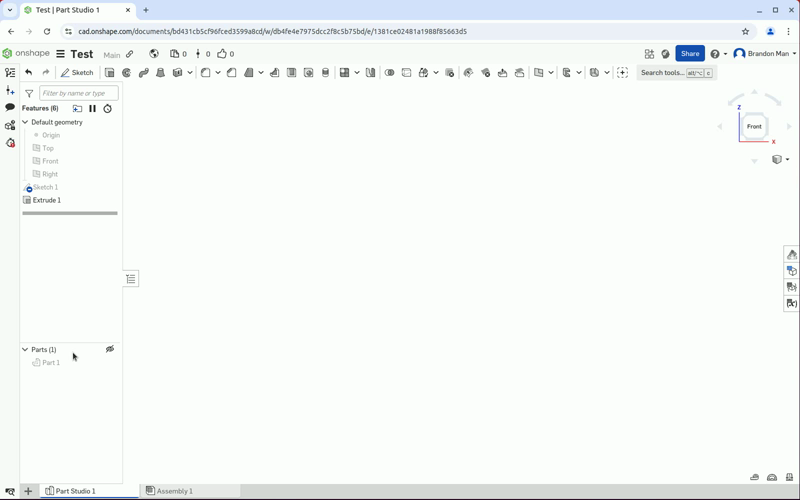
key(space)
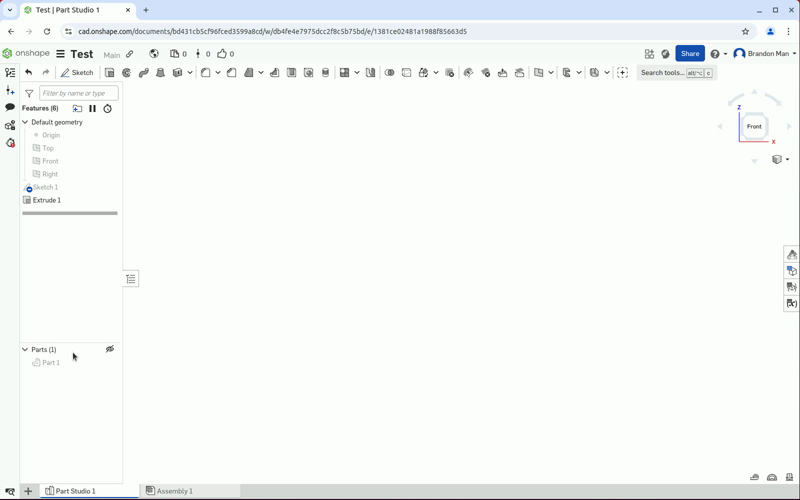
key_down(shift)
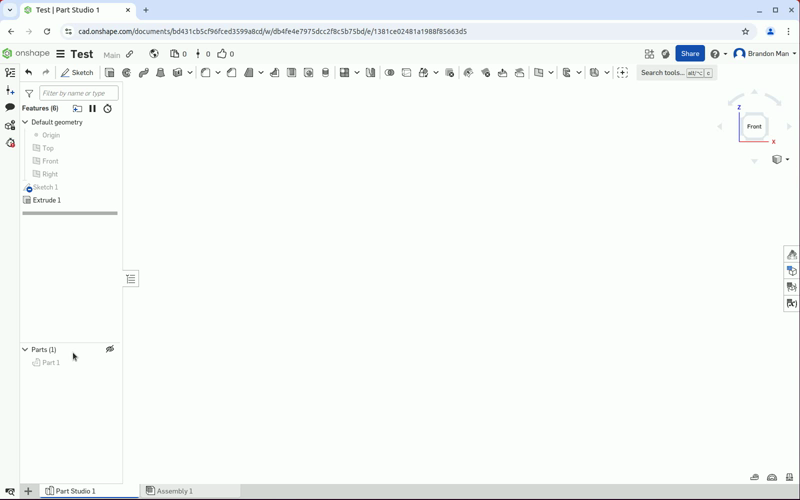
key(down)
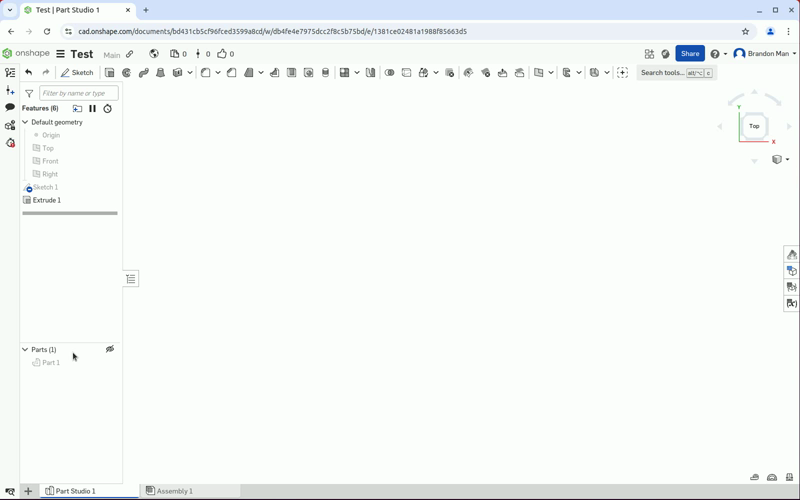
key_up(shift)
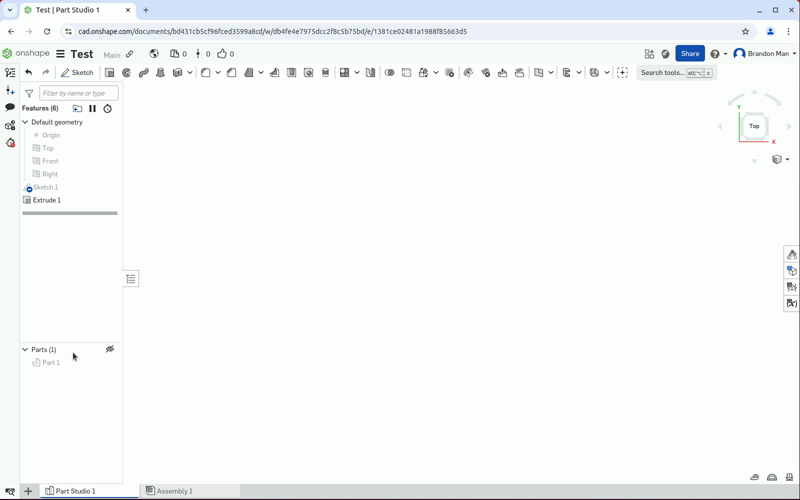
mouse_move(73, 352)
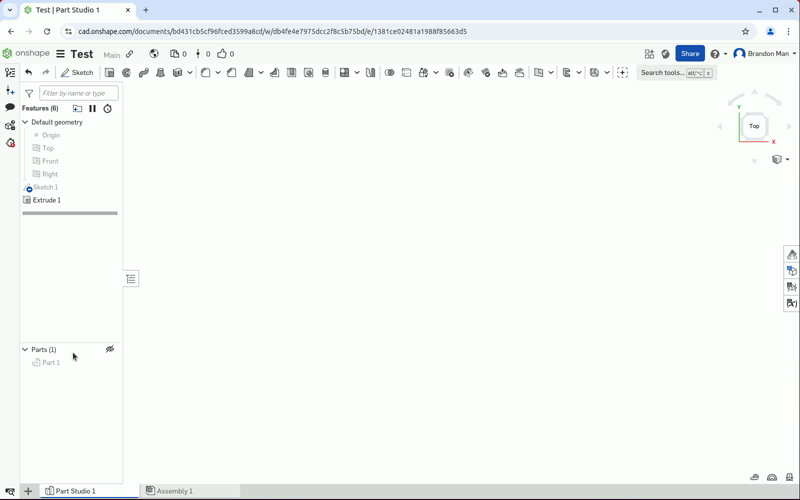
key(shift+y)
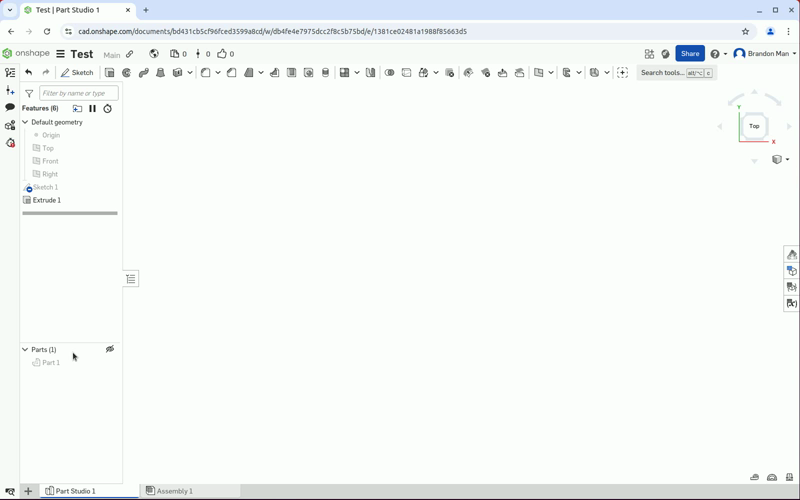
key(shift+s)
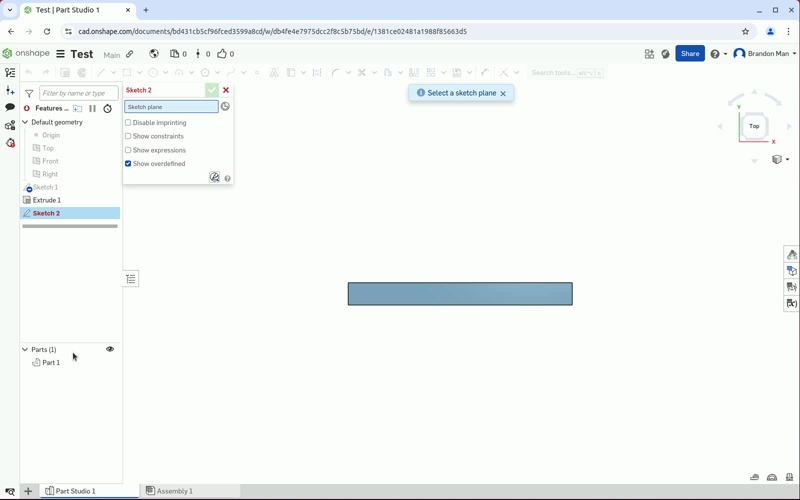
mouse_move(73, 150)
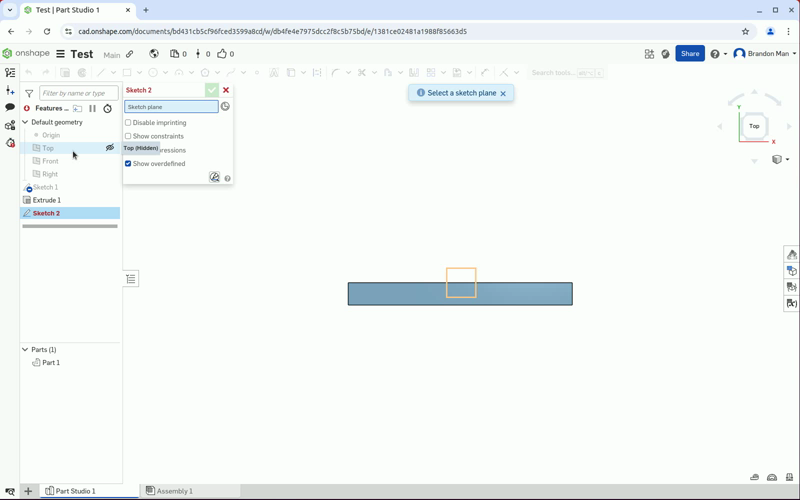
click(73, 150)
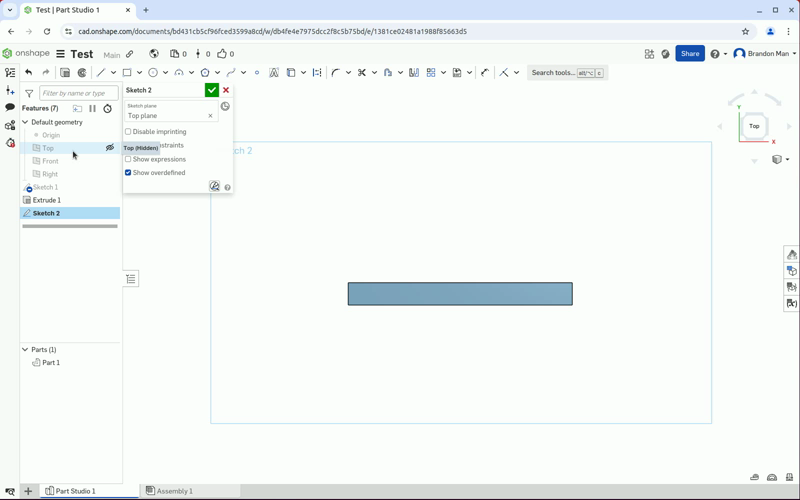
mouse_move(73, 352)
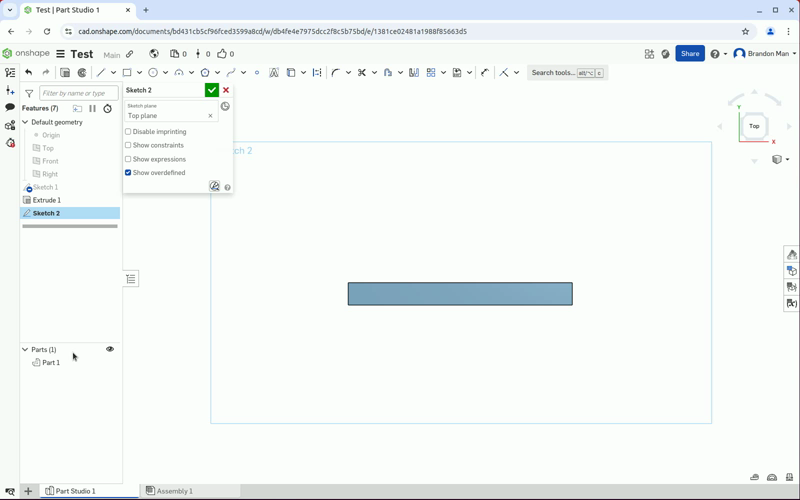
key(y)
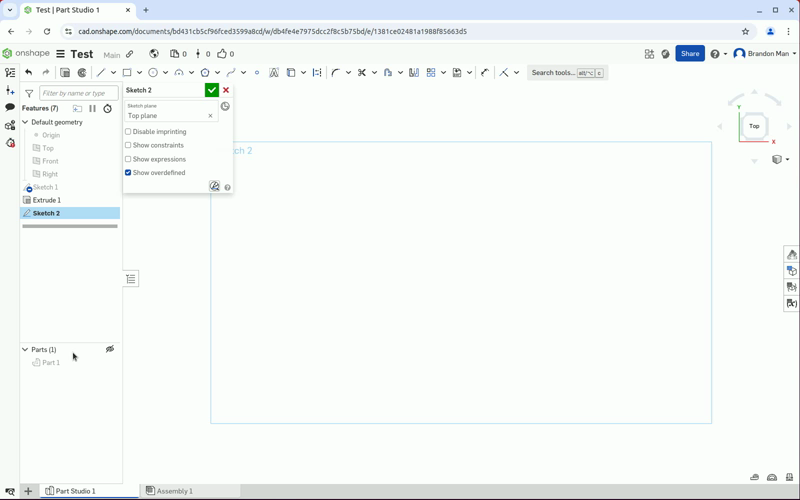
key(c)
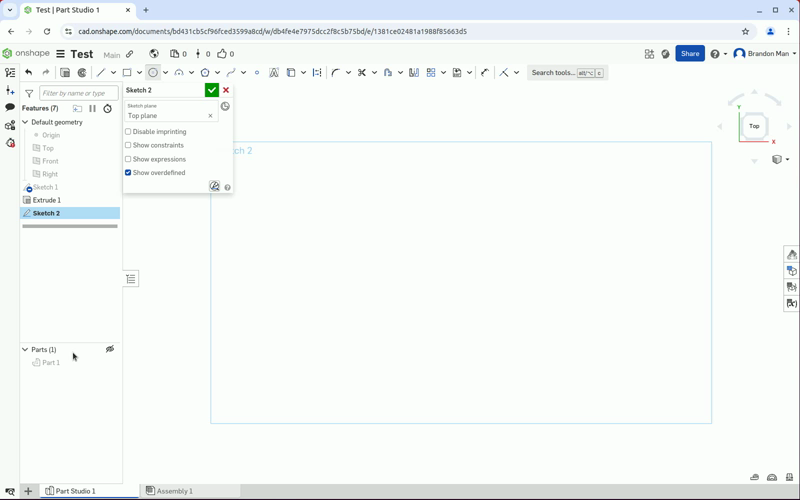
key_down(shift)
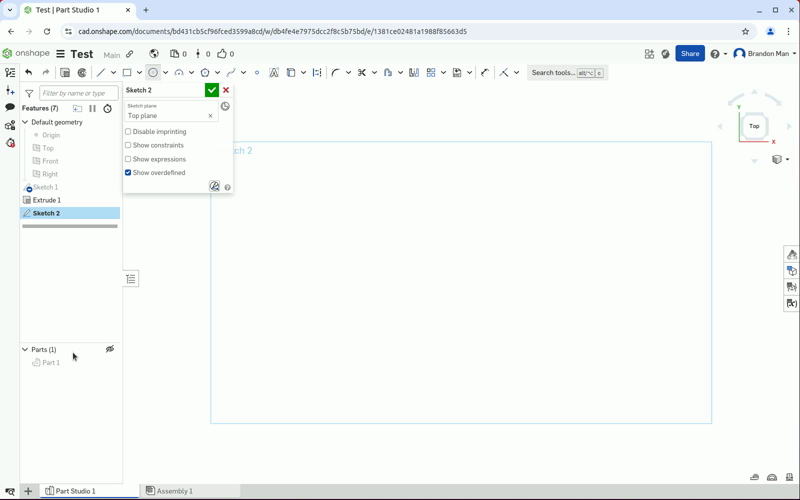
mouse_move(461, 294)
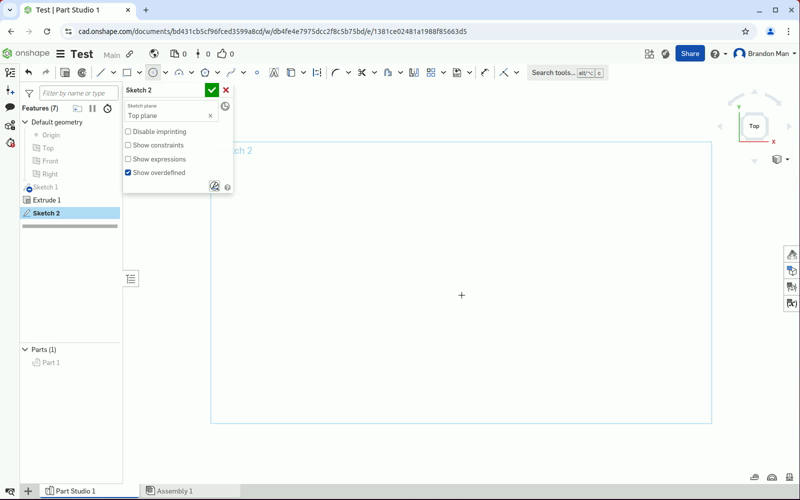
click(461, 294)
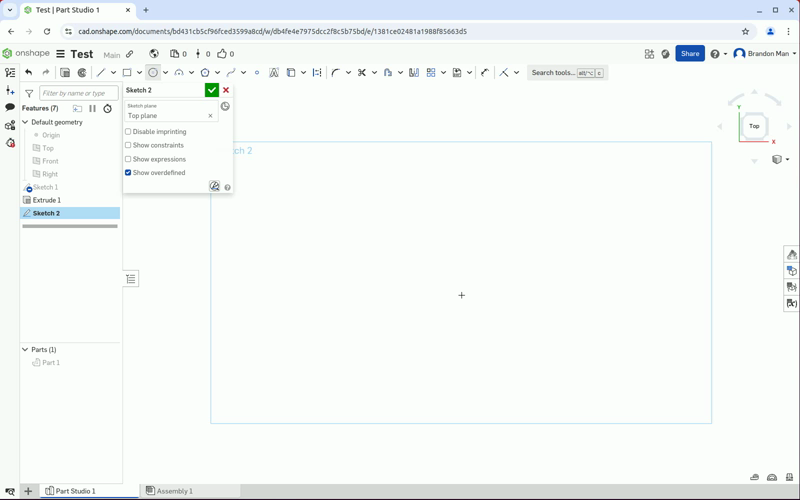
key_up(shift)
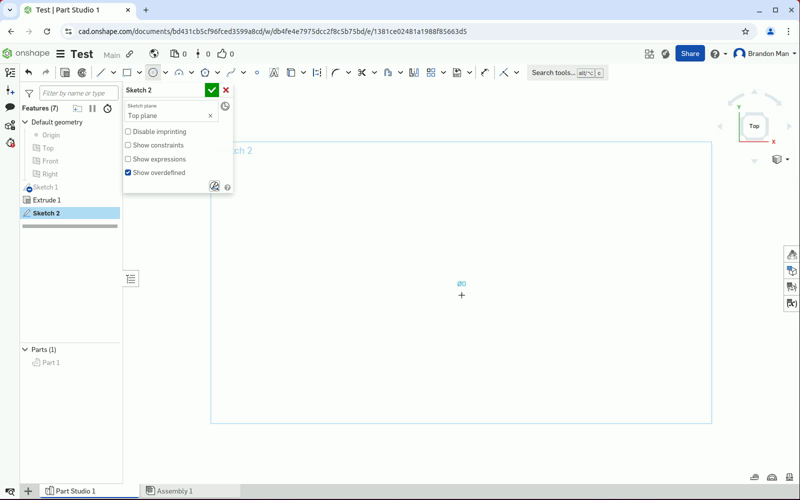
mouse_move(467, 294)
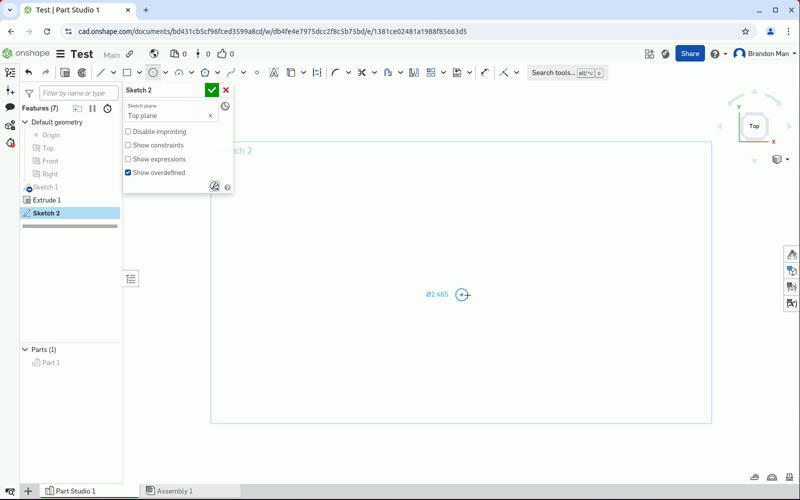
click(467, 294)
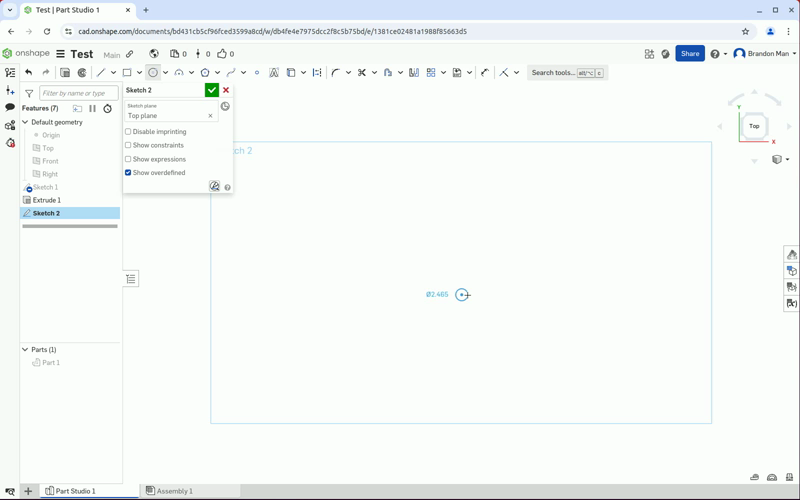
key(esc)
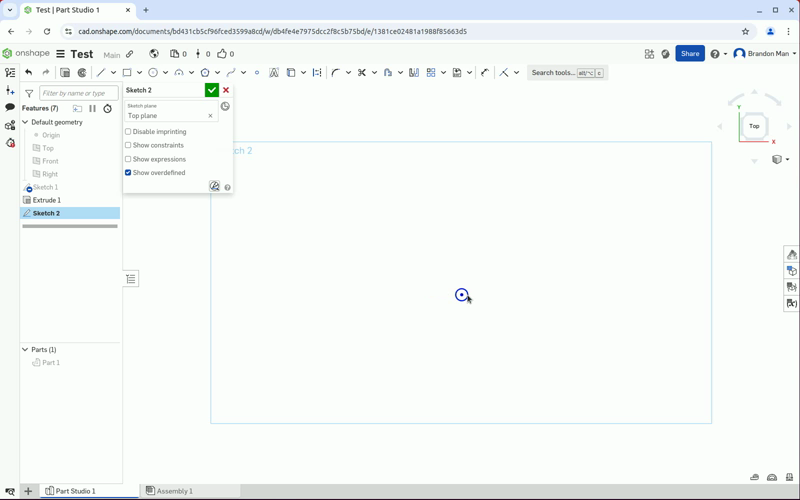
mouse_move(459, 296)
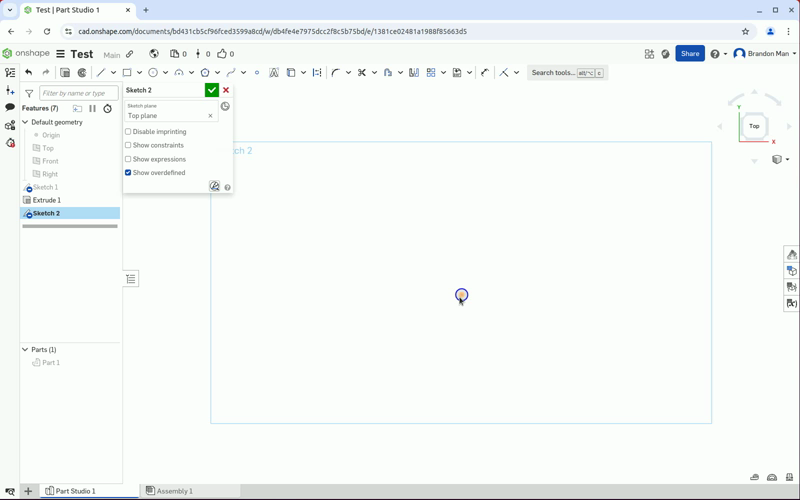
scroll(6)
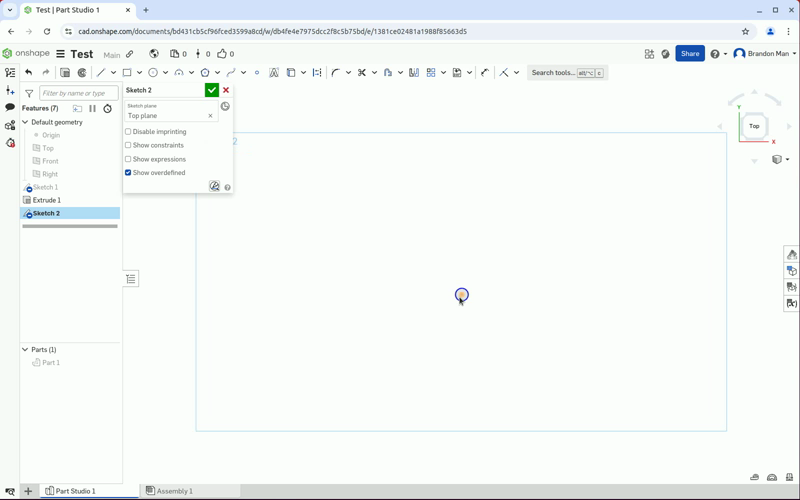
scroll(6)
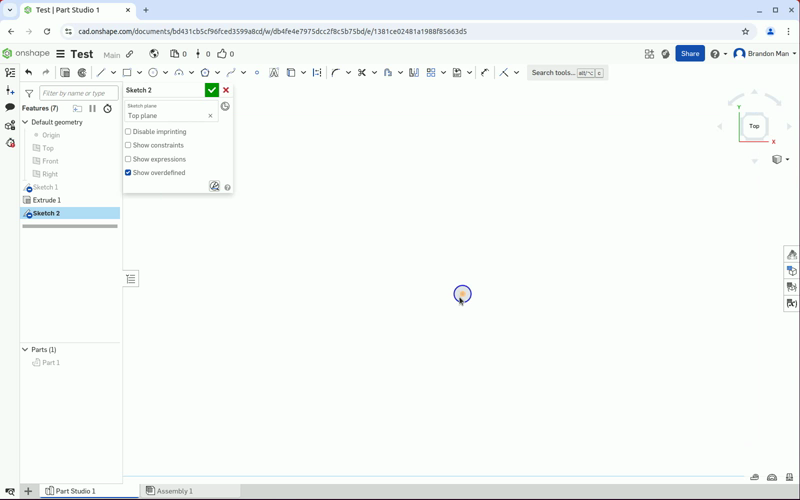
scroll(6)
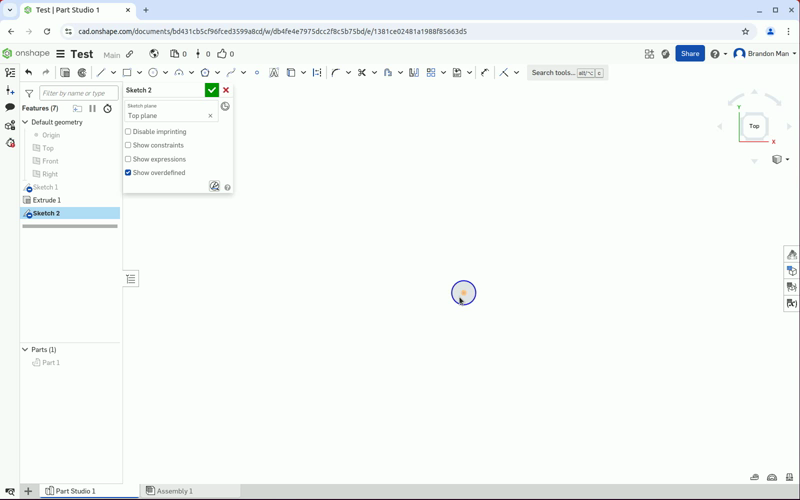
scroll(6)
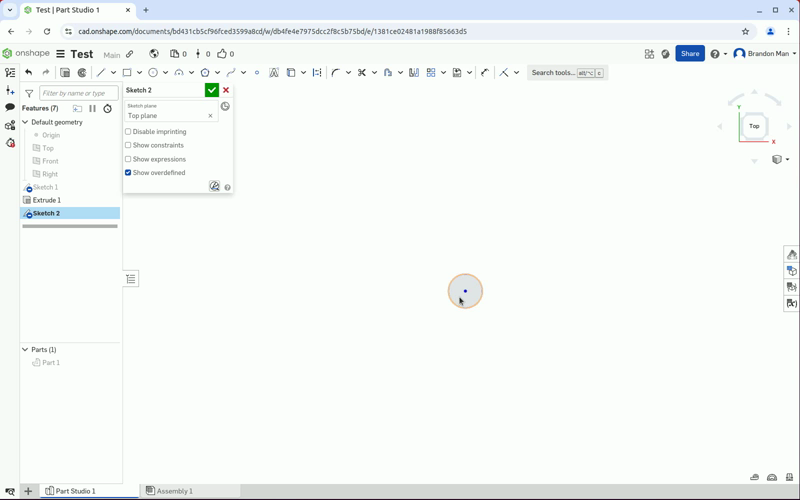
scroll(6)
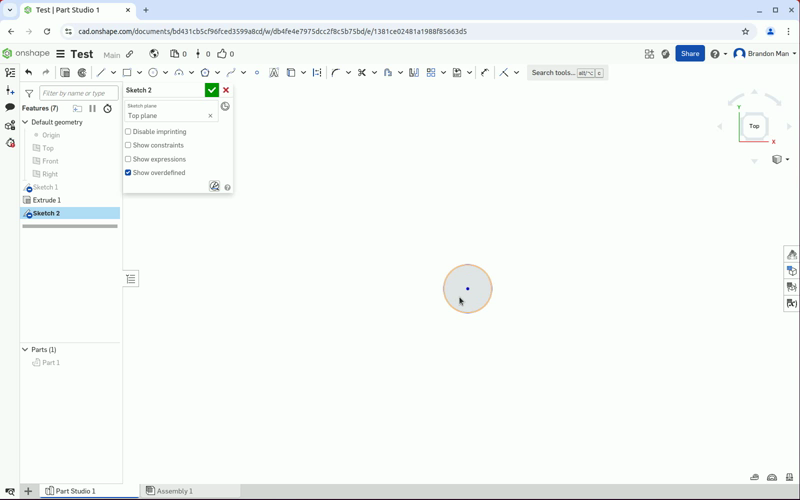
scroll(6)
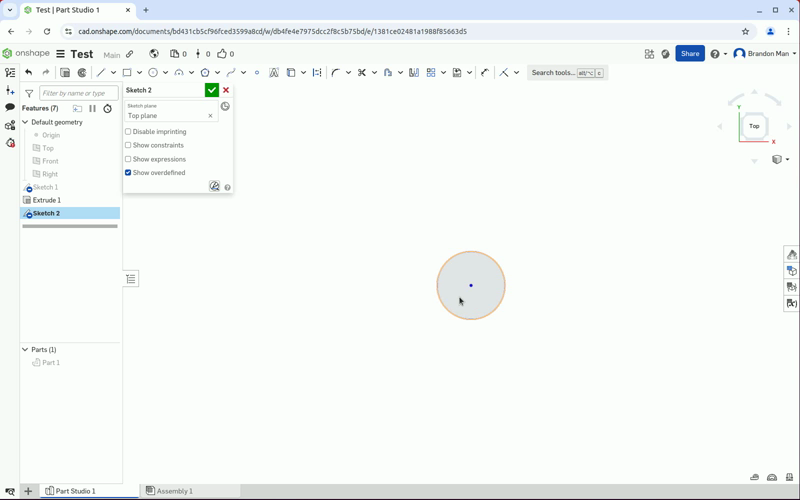
scroll(6)
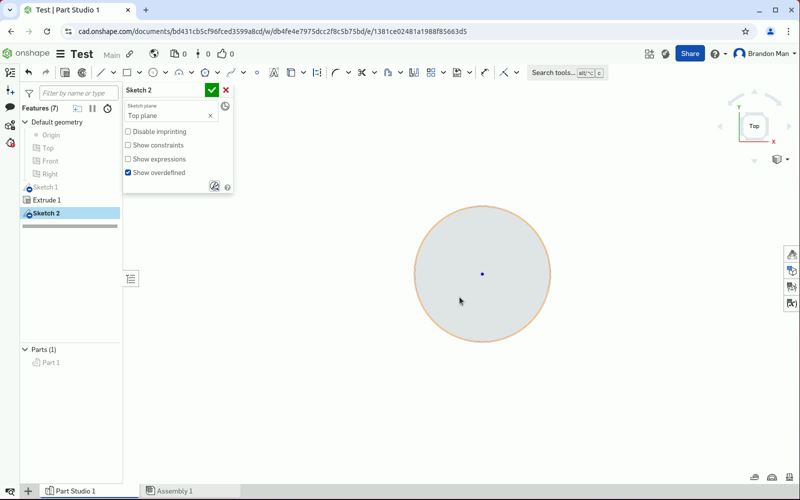
click(459, 296)
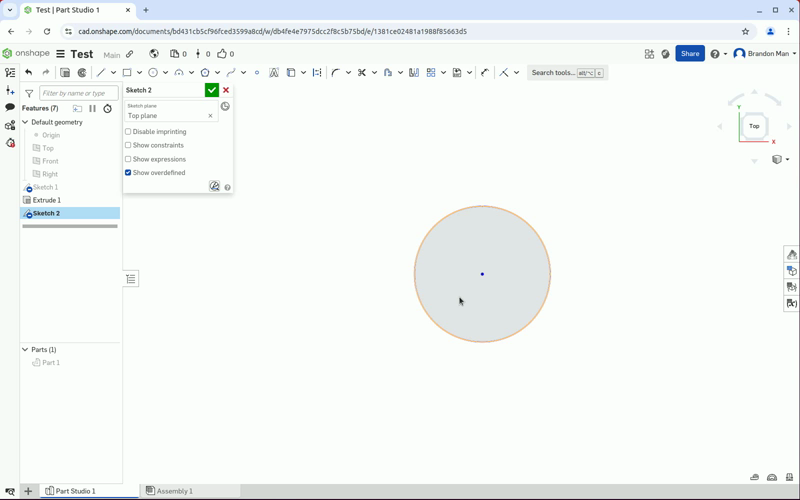
scroll(-6)
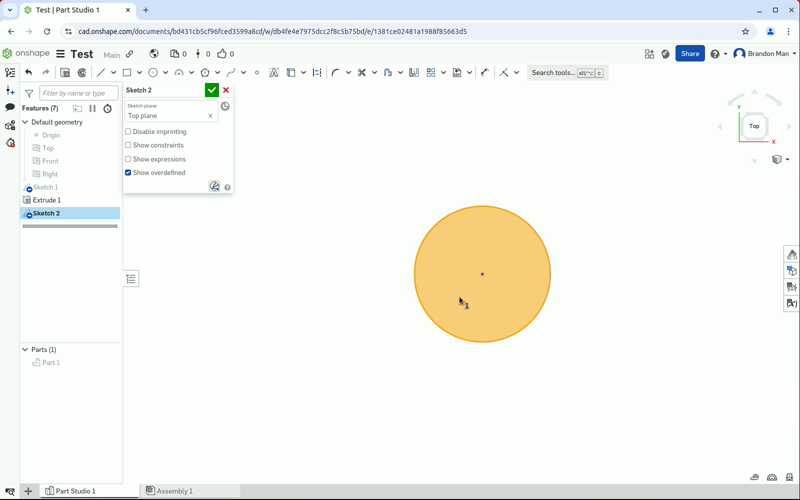
scroll(-6)
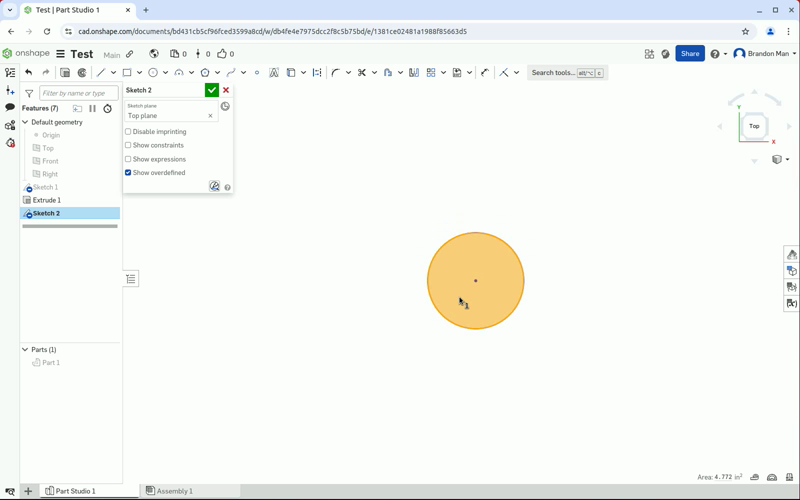
scroll(-6)
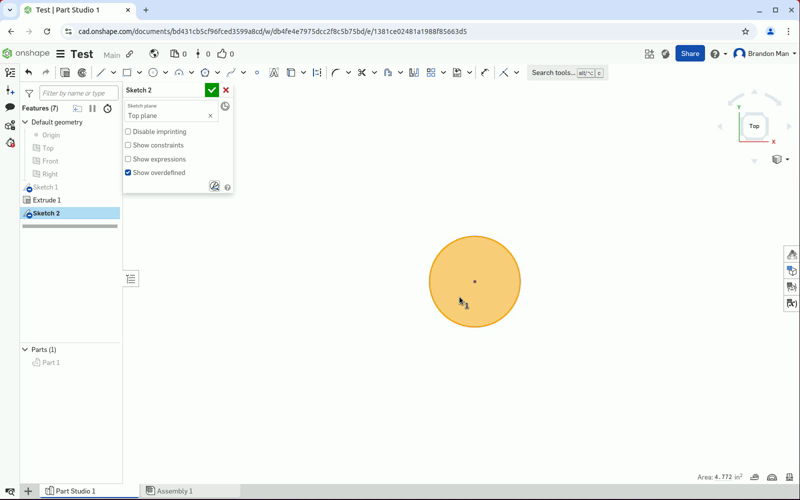
scroll(-6)
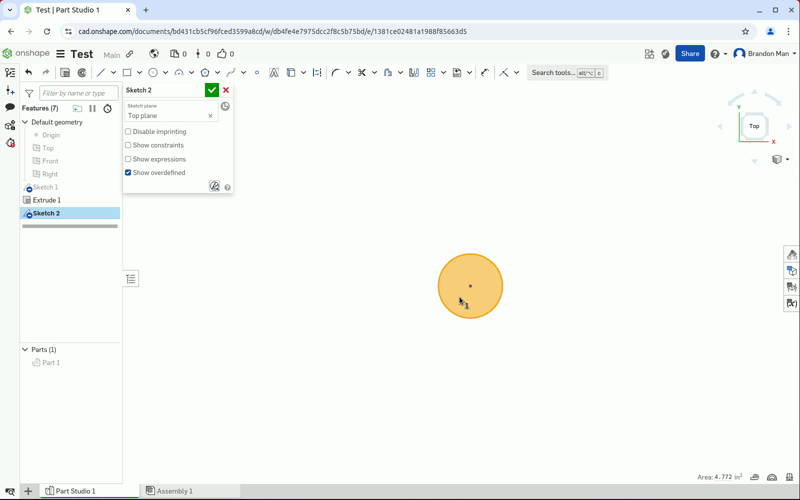
scroll(-6)
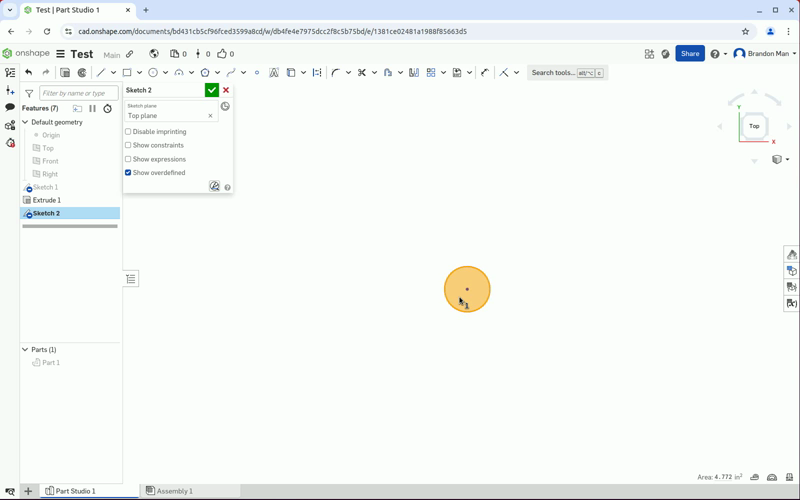
scroll(-6)
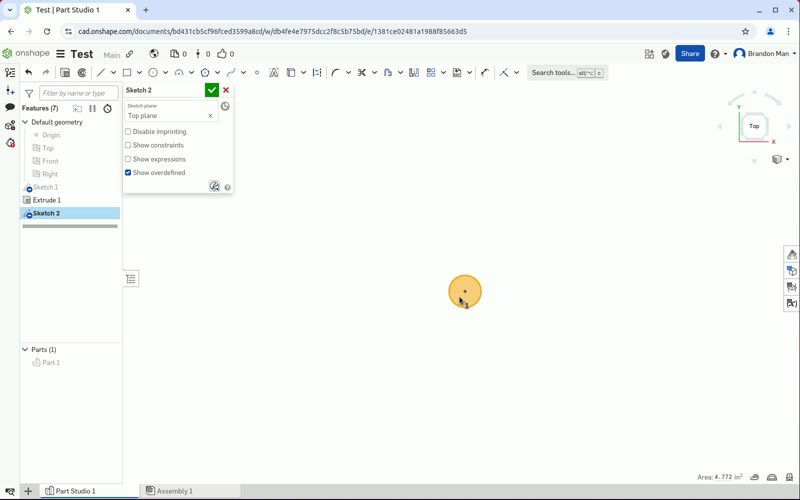
scroll(-6)
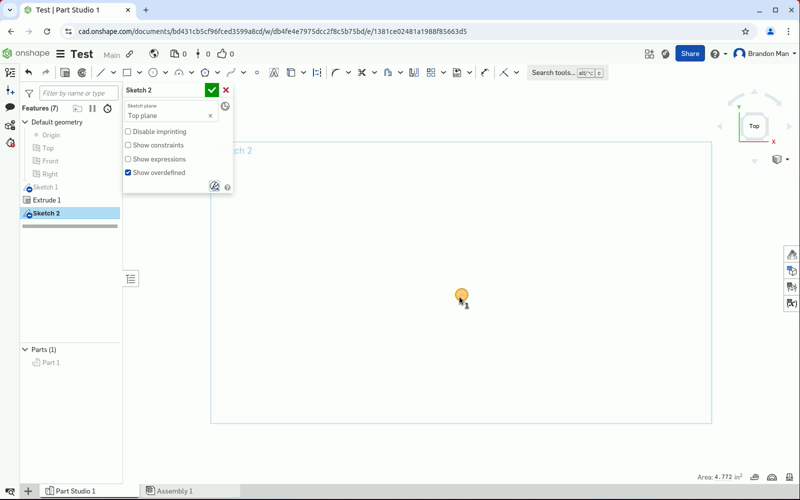
mouse_move(73, 352)
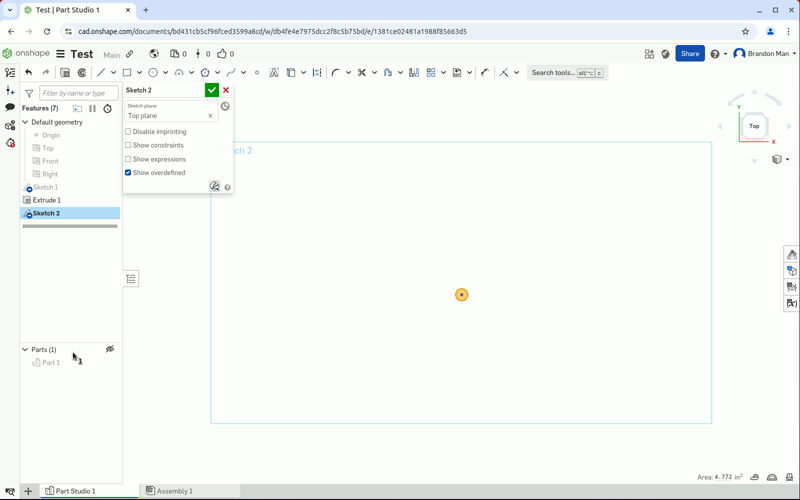
key(shift+y)
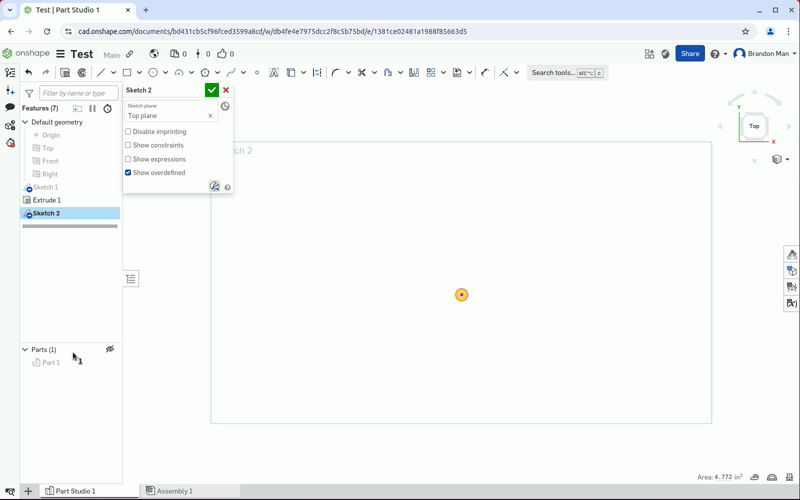
key(shift+e)
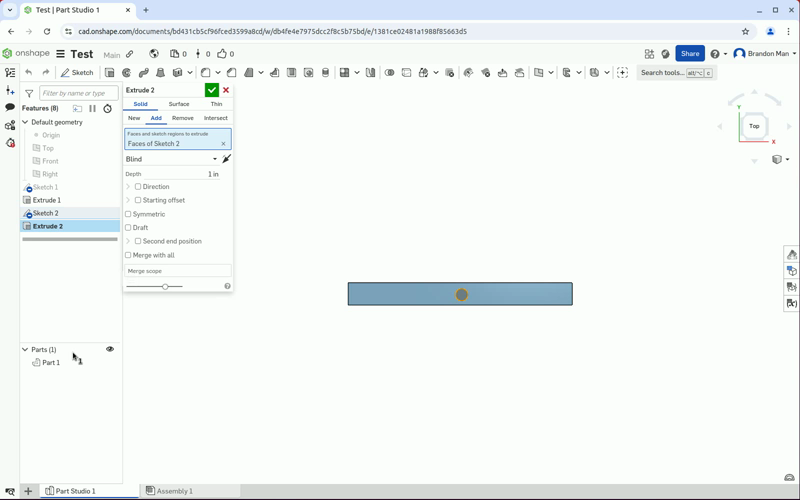
mouse_move(143, 106)
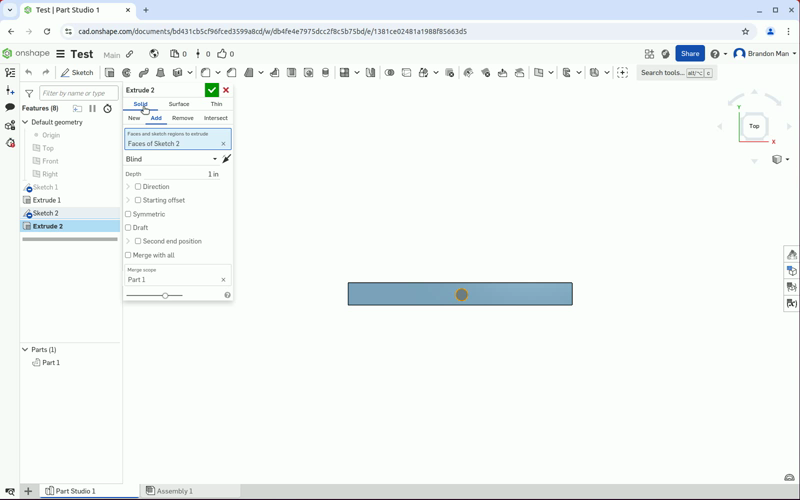
click(143, 106)
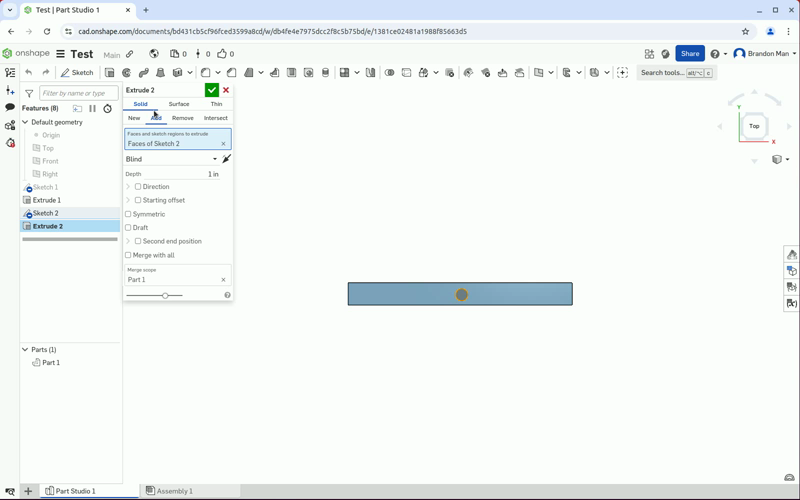
mouse_move(186, 120)
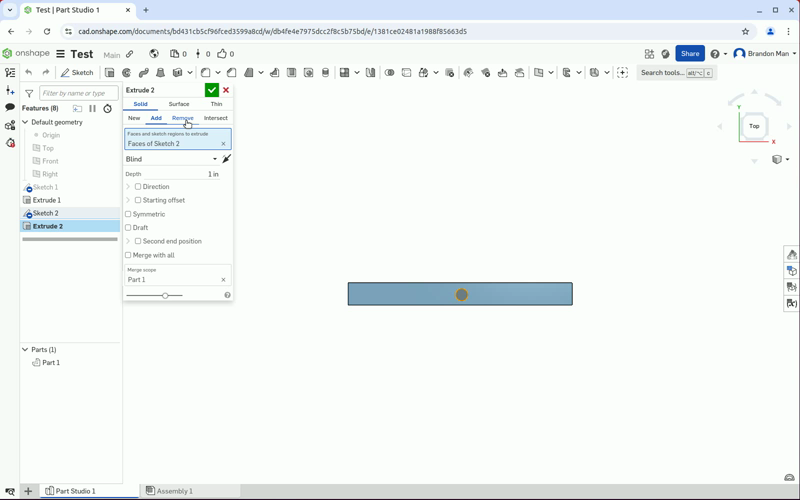
click(186, 120)
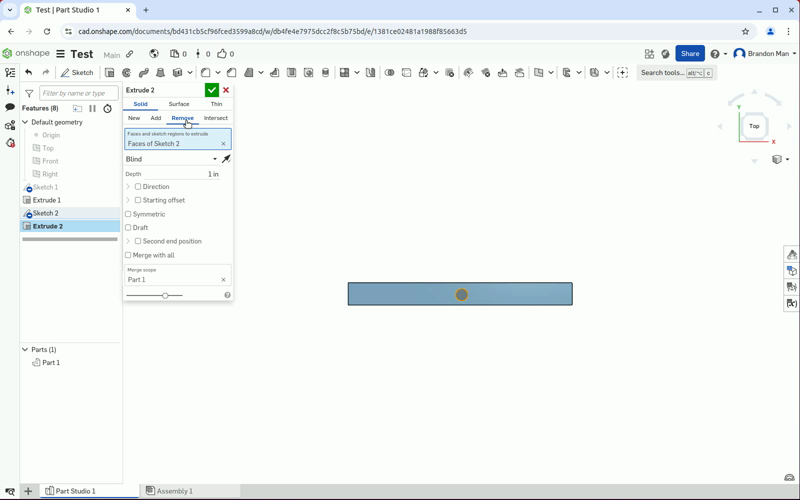
key(tab, 4)
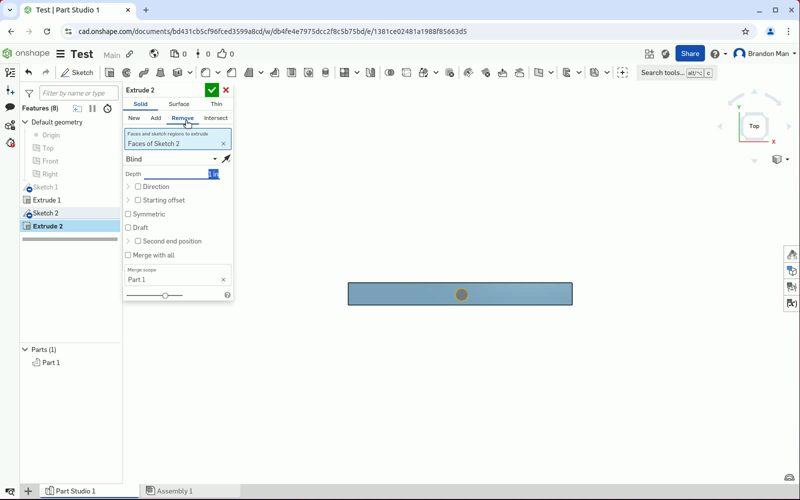
text(0.962)
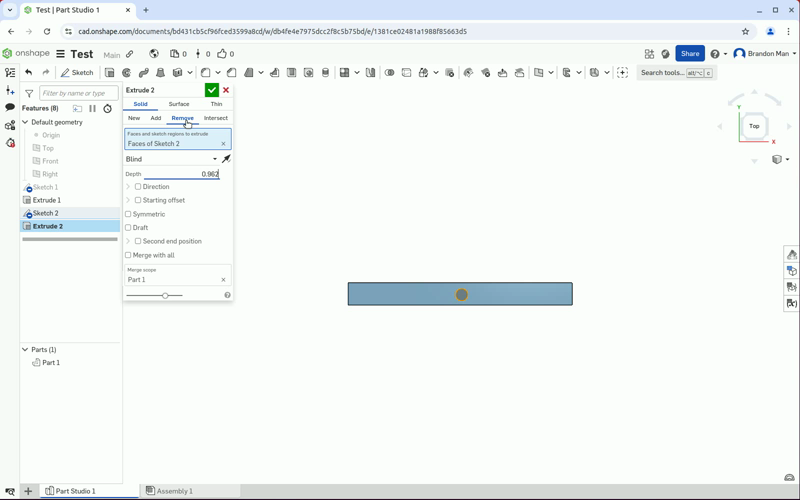
key(tab, 3)
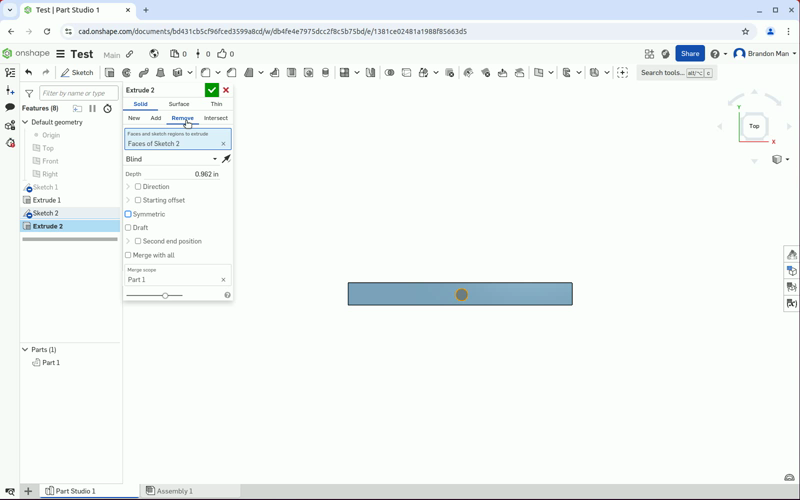
key(space)
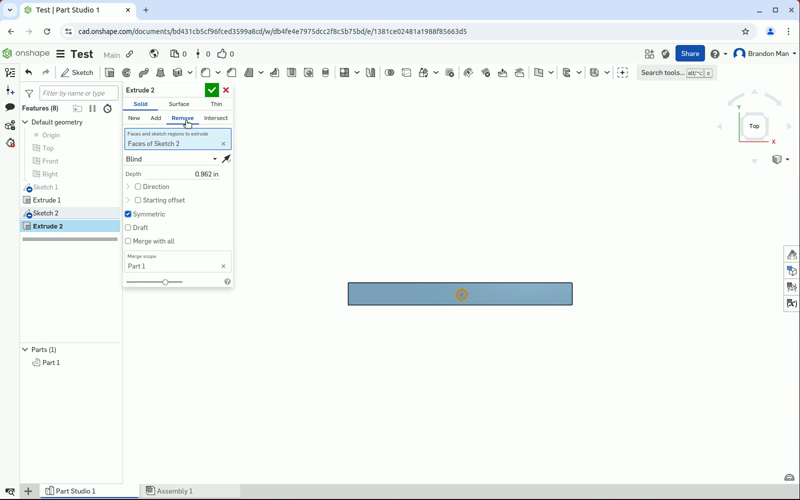
key(tab, 2)
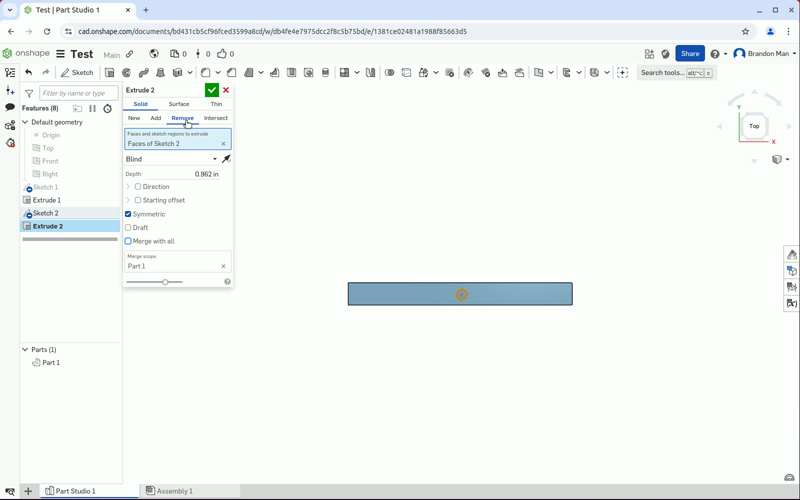
key(space)
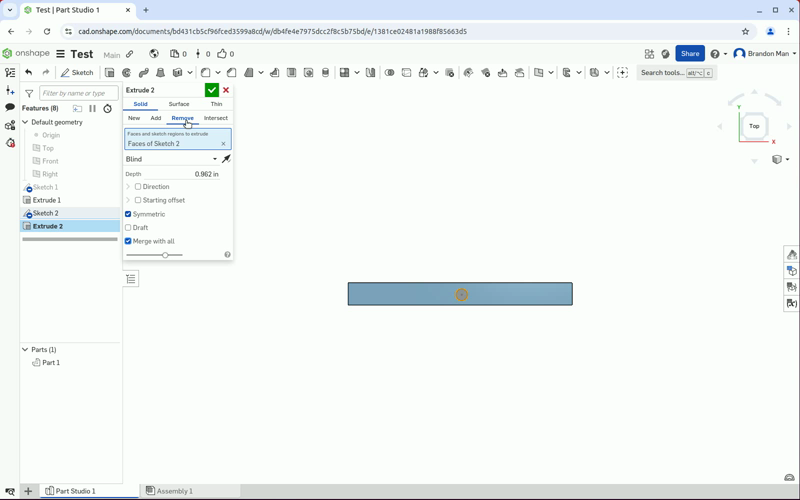
key(enter)
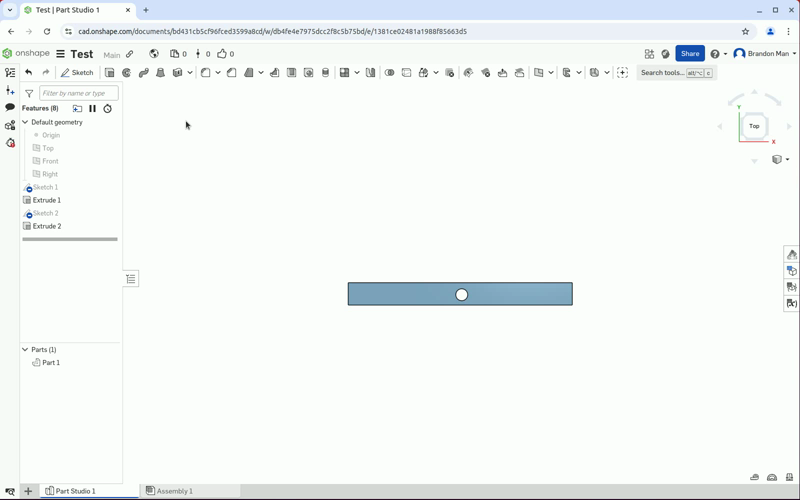
key(shift+h)
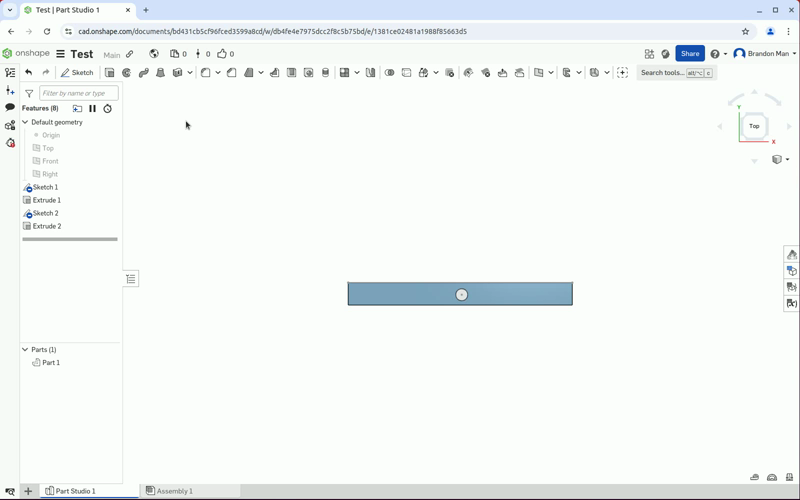
key(shift+h)
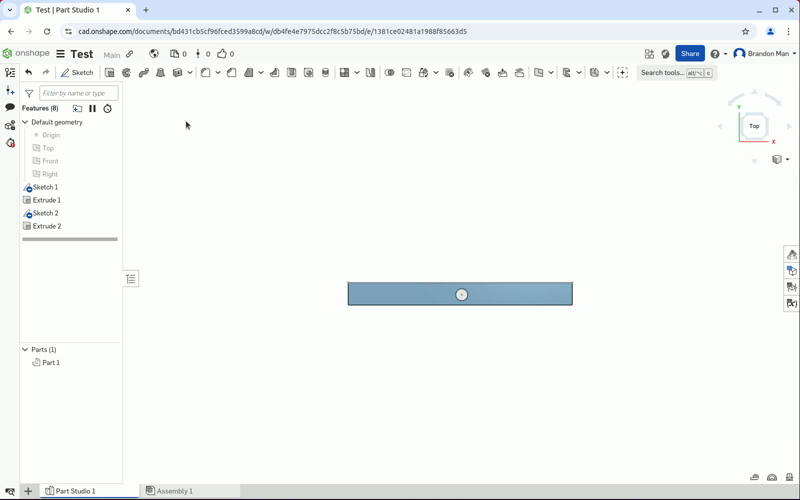
key(shift+7)
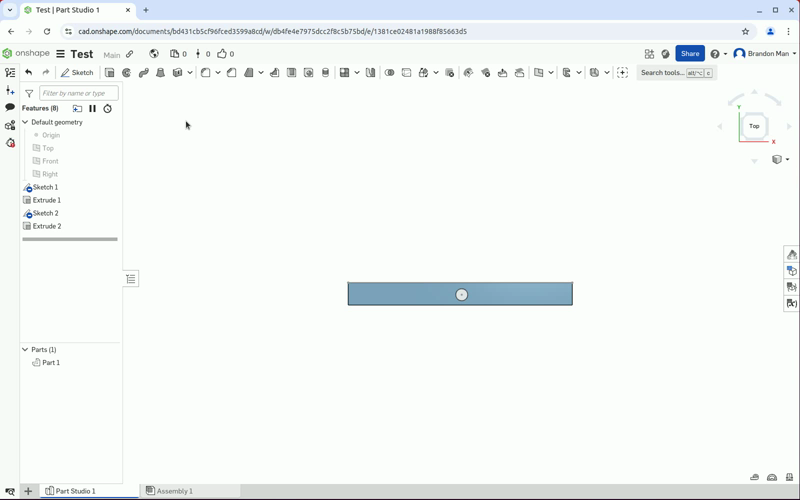
key(up, 3)
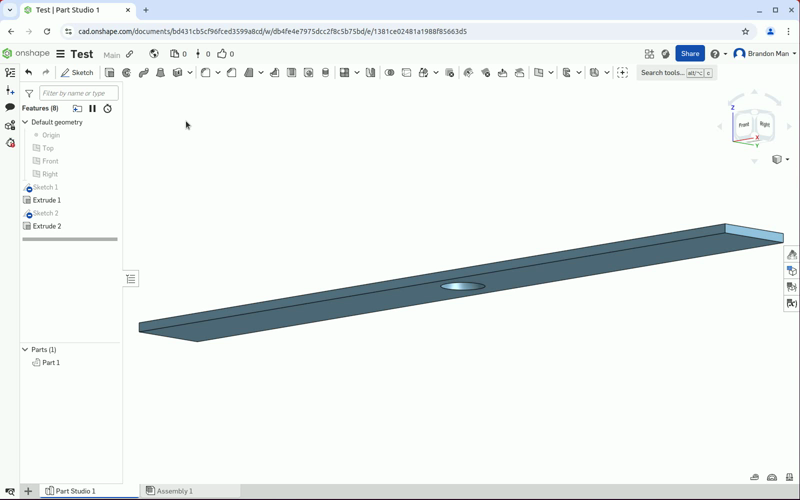
key(left, 3)
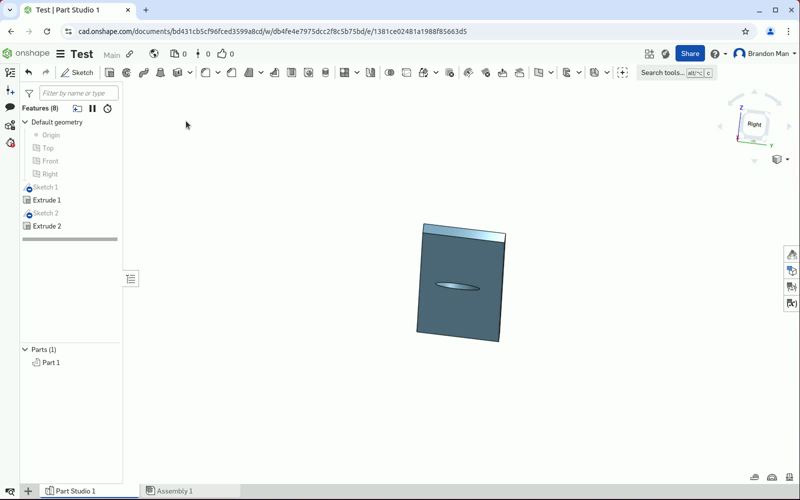
key(right, 3)
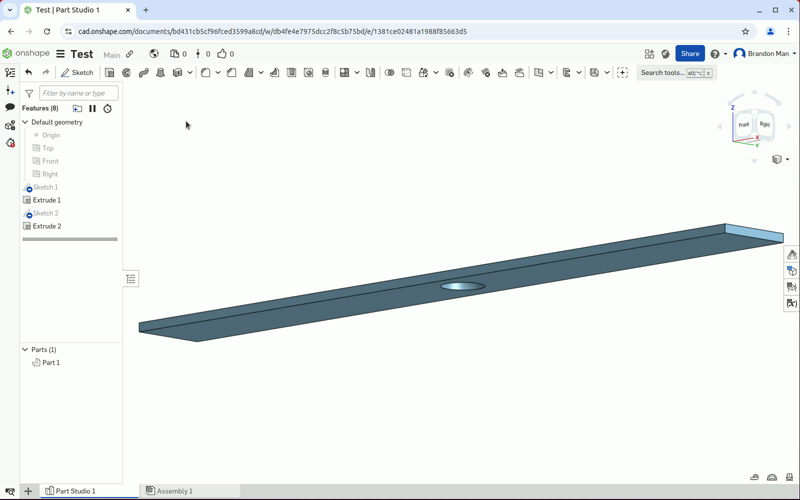
key(down, 3)
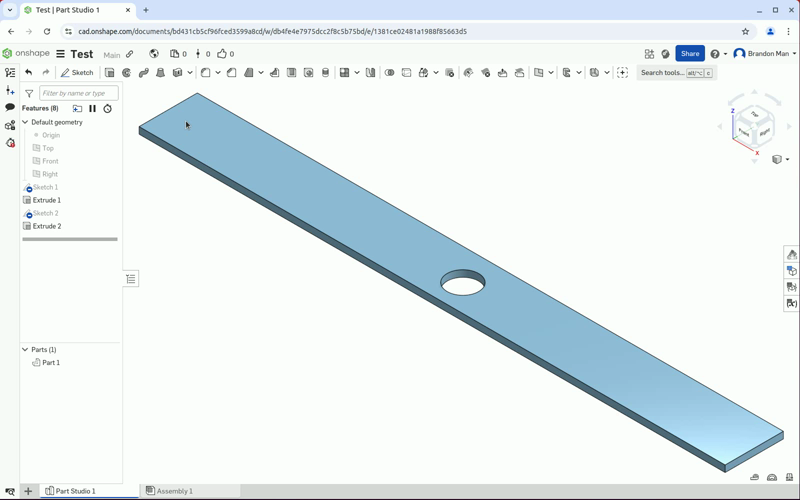
mouse_move(73, 189)
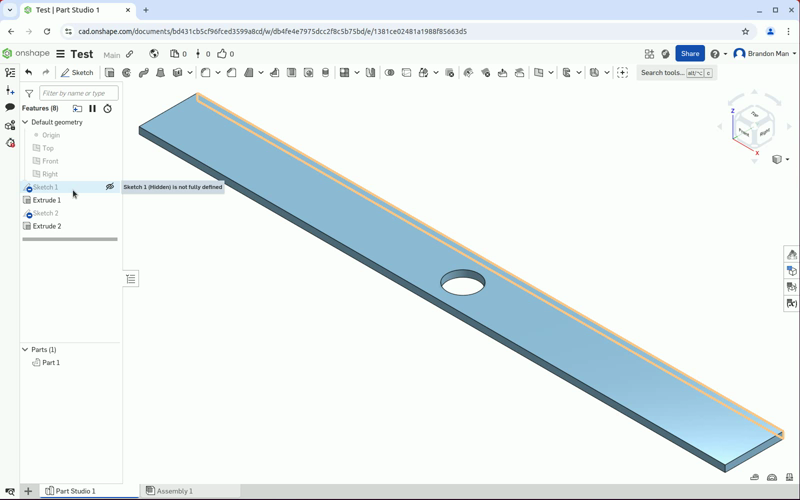
click(73, 189)